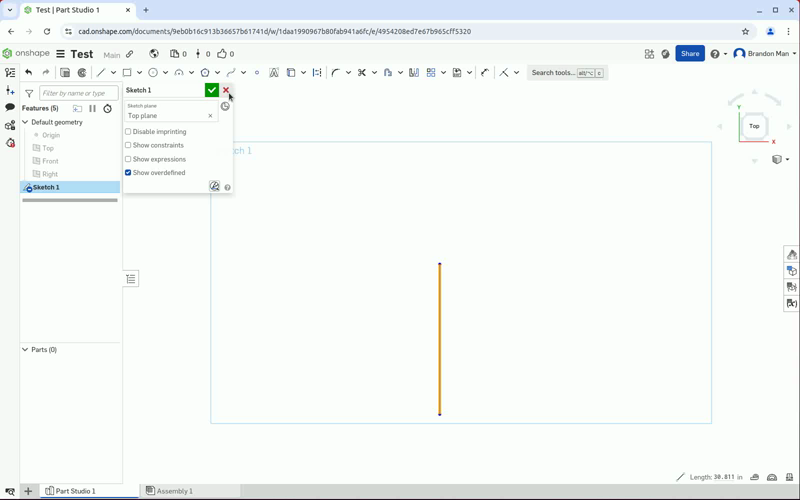
key(shift+h)
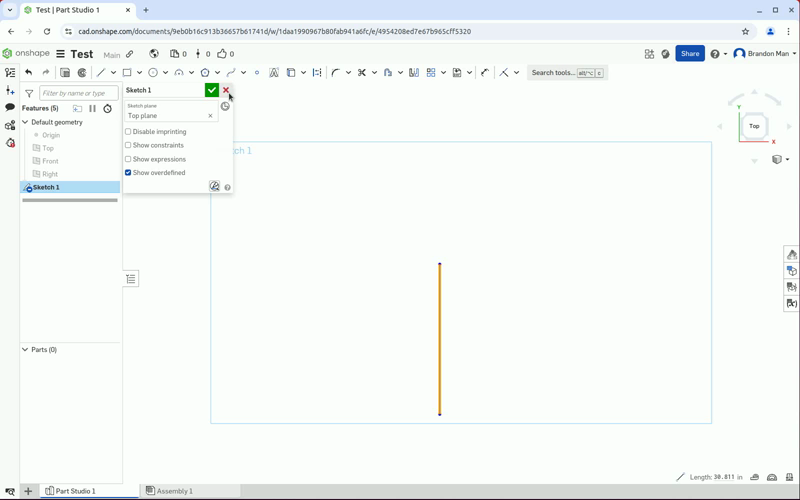
key(shift+s)
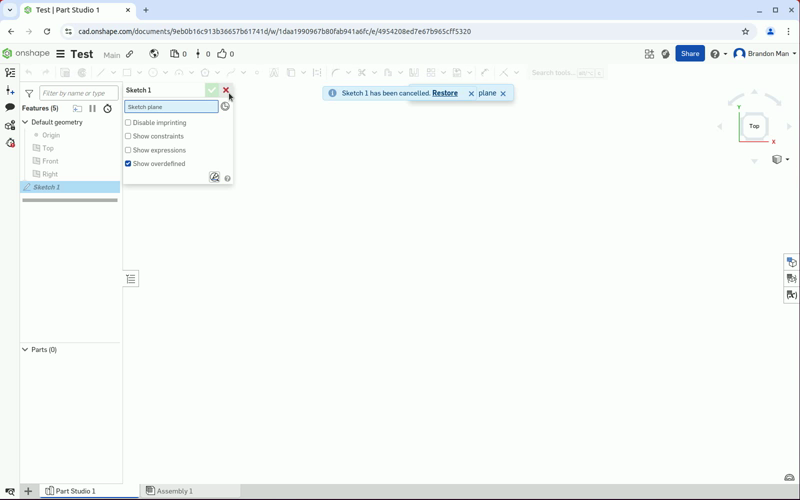
mouse_move(73, 150)
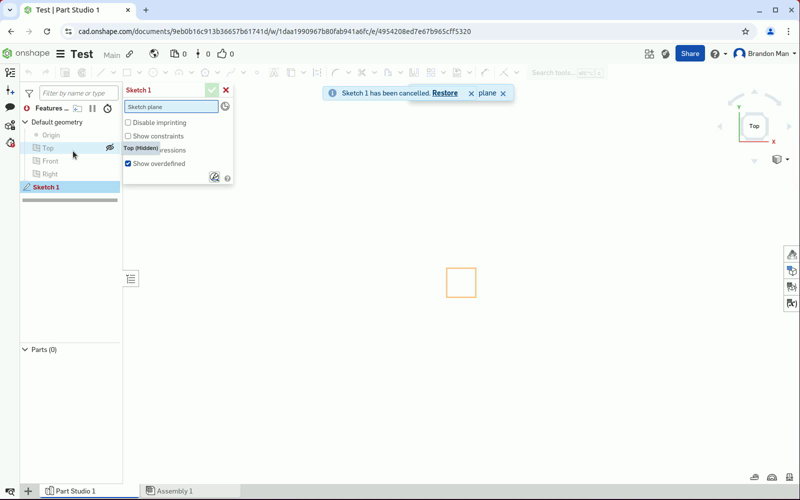
click(73, 150)
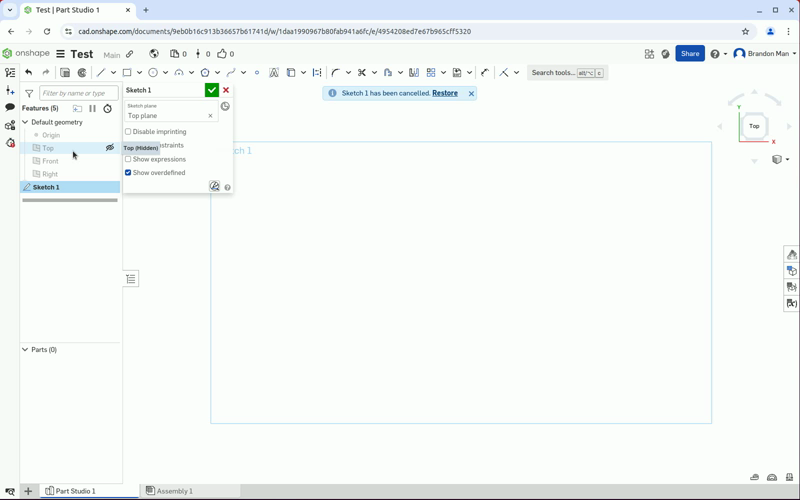
mouse_move(73, 352)
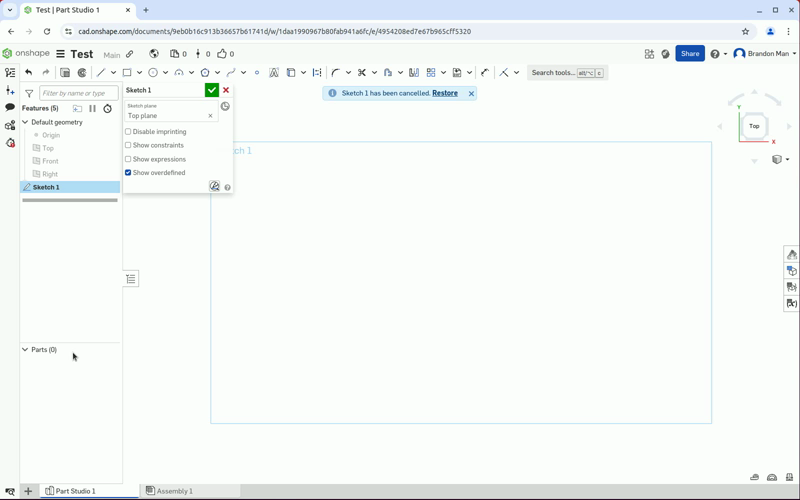
key(y)
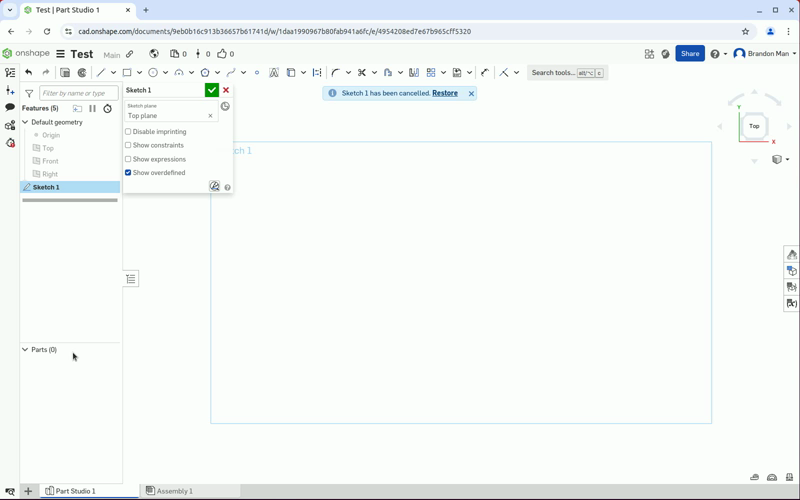
key(l)
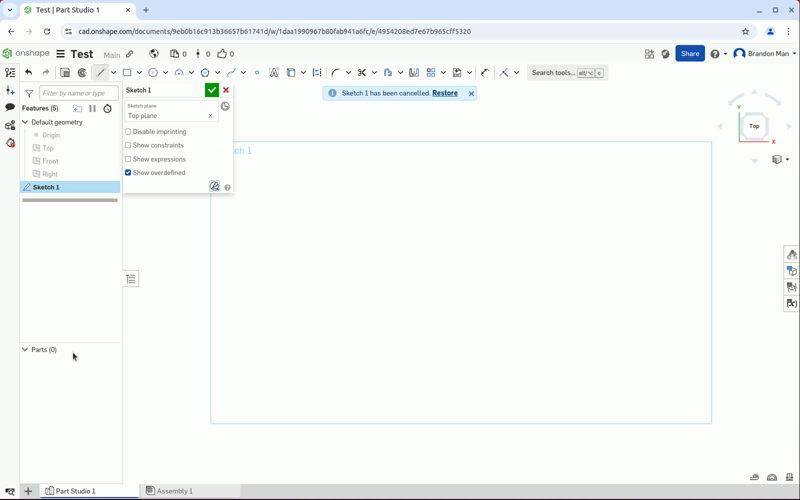
key_down(shift)
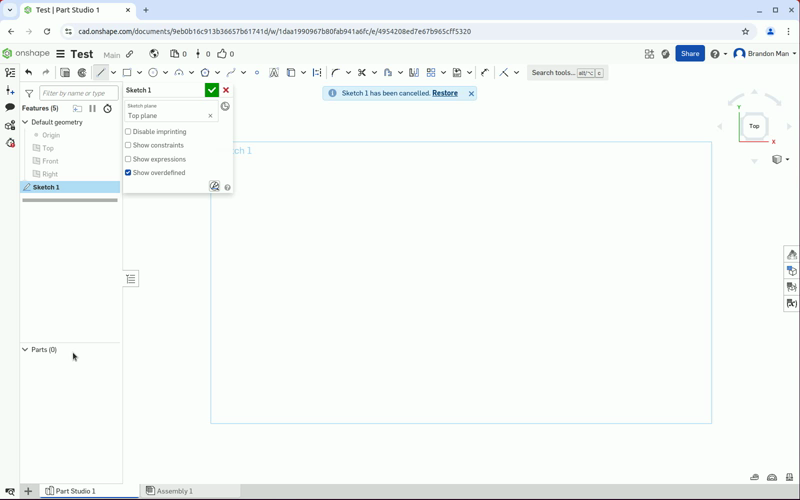
mouse_move(460, 320)
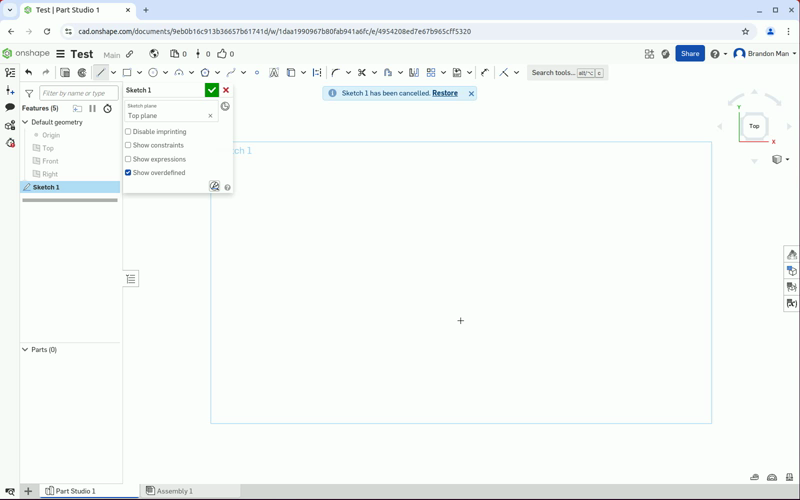
click(460, 320)
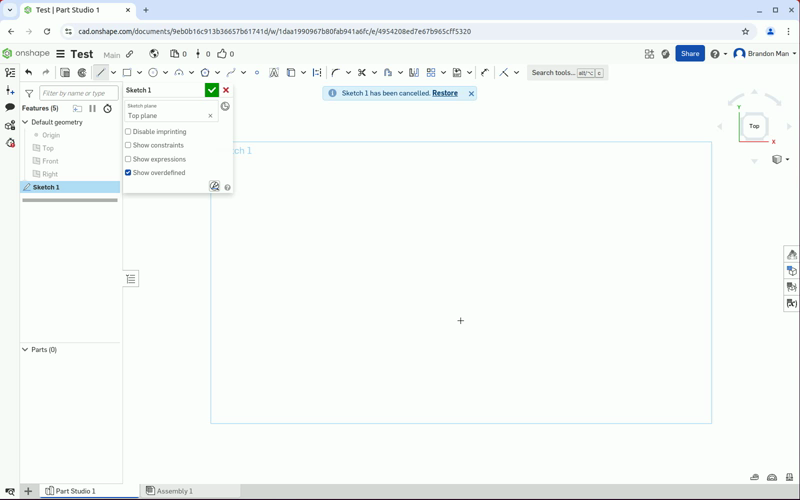
key_up(shift)
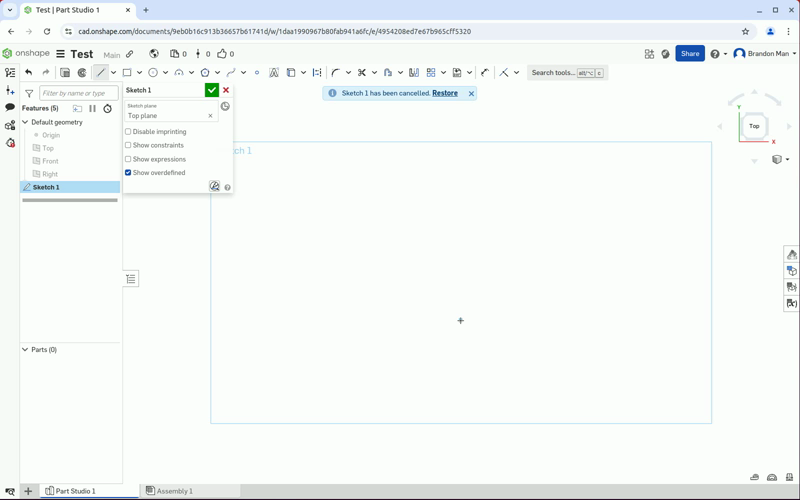
key_down(shift)
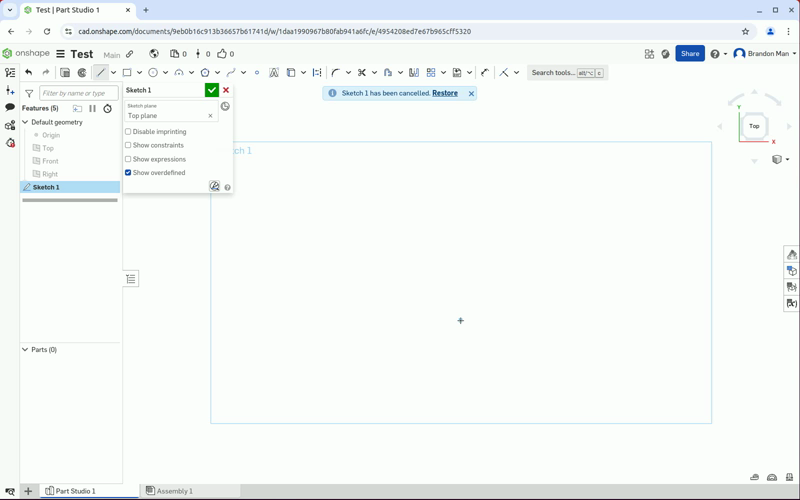
mouse_move(490, 320)
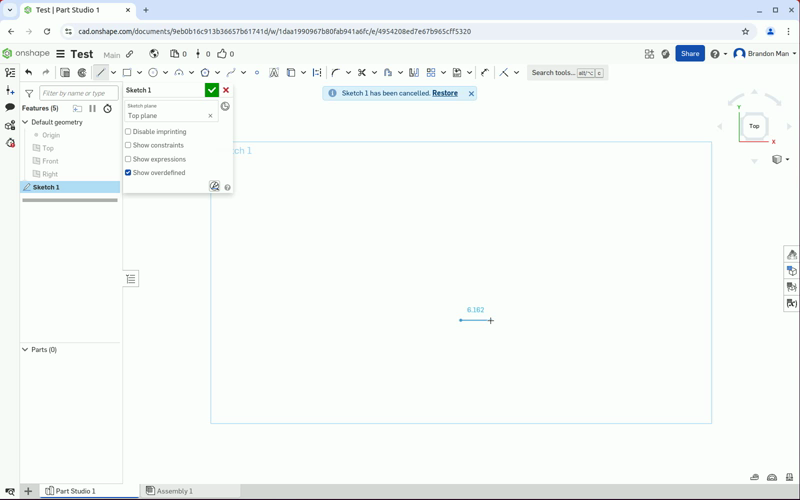
mouse_move(468, 320)
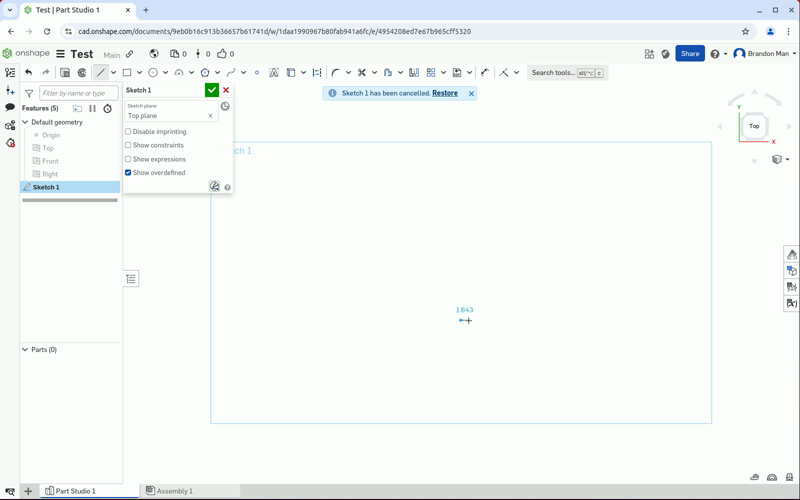
click(468, 320)
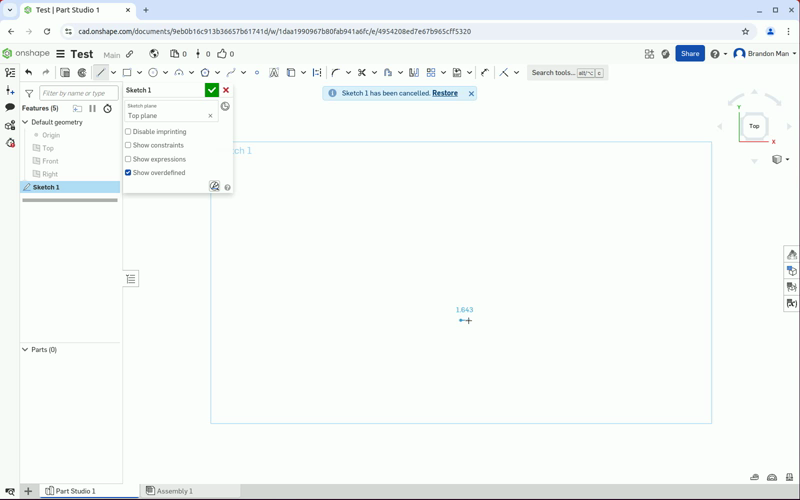
key_up(shift)
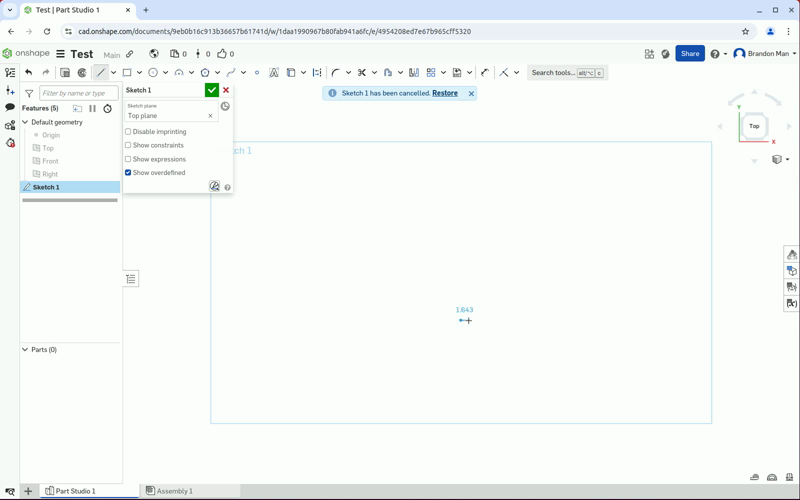
key_down(shift)
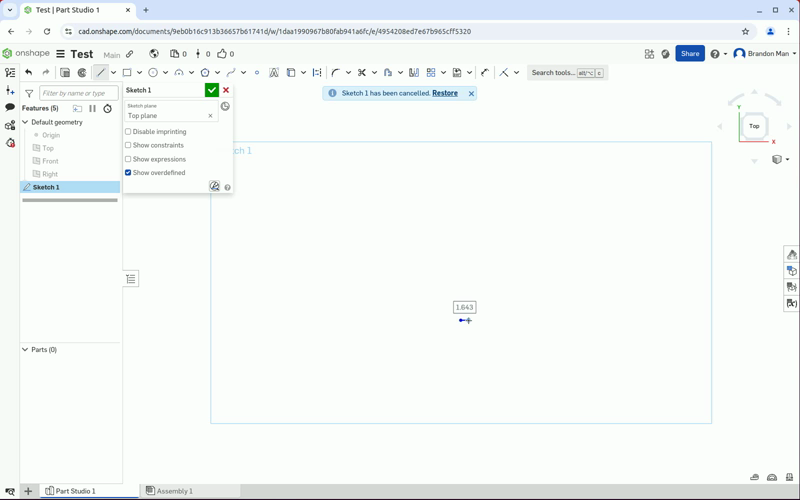
mouse_move(498, 320)
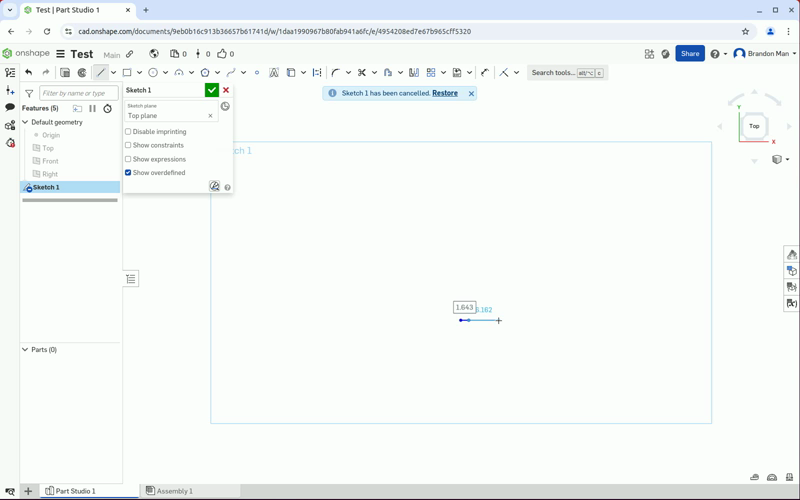
mouse_move(468, 282)
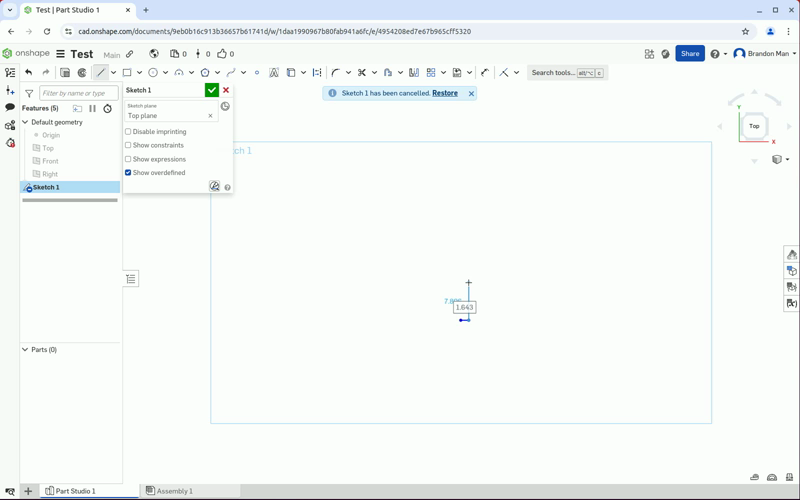
click(468, 282)
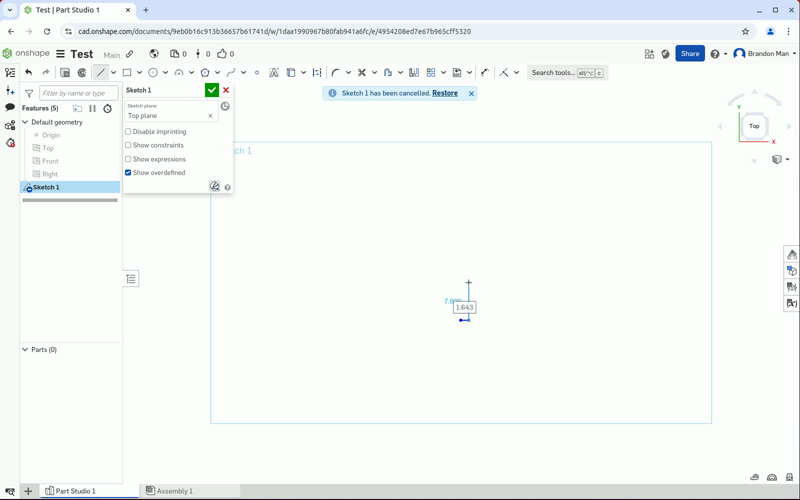
key_up(shift)
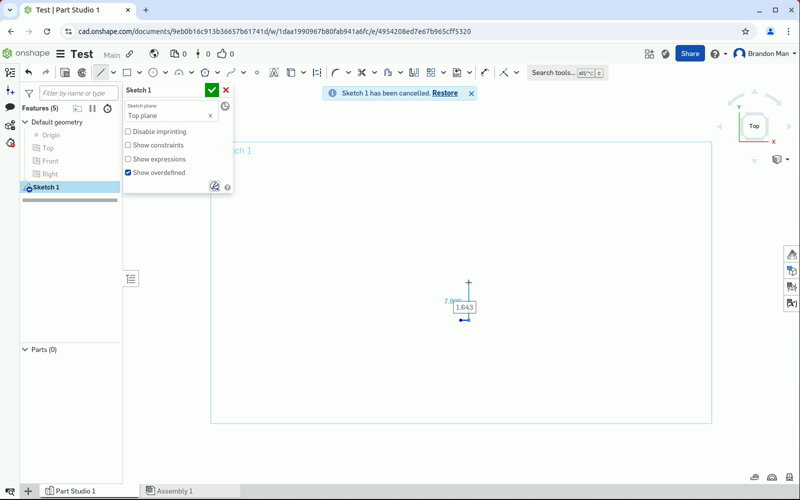
key_down(shift)
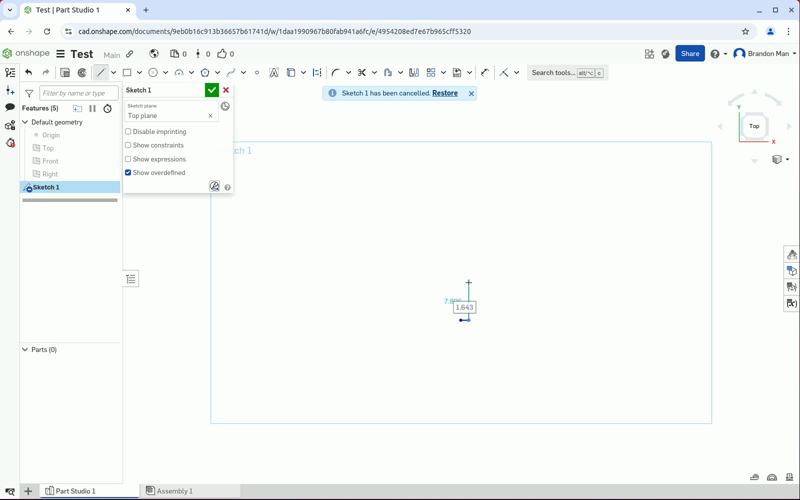
mouse_move(498, 282)
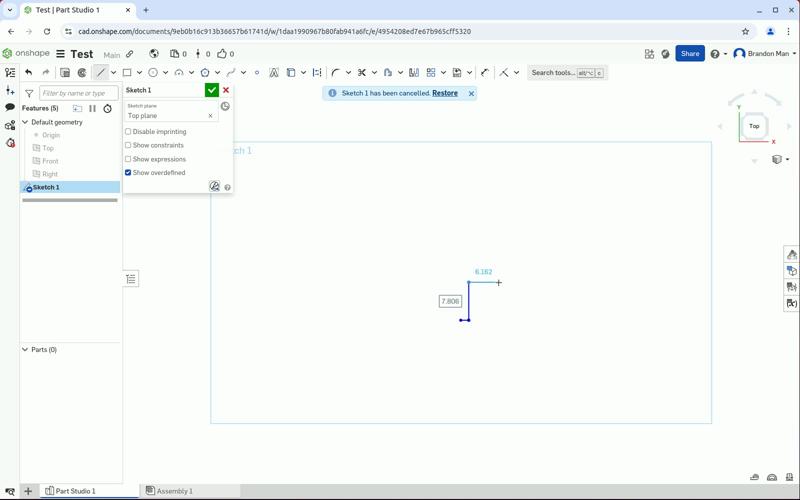
mouse_move(460, 282)
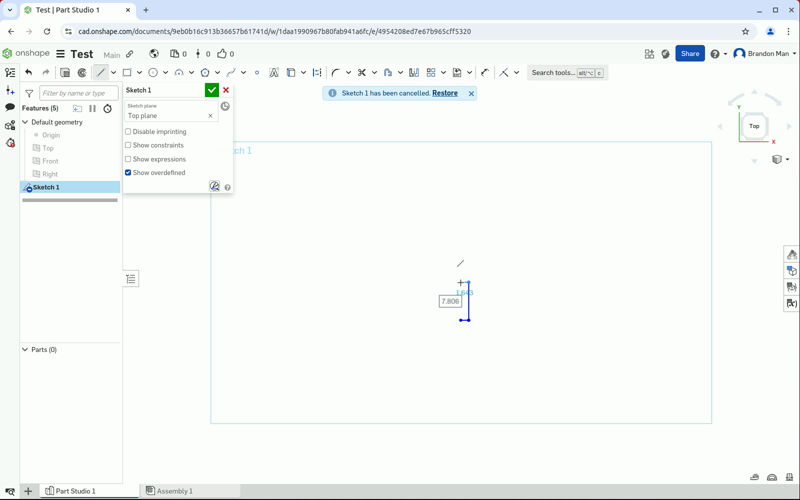
click(460, 282)
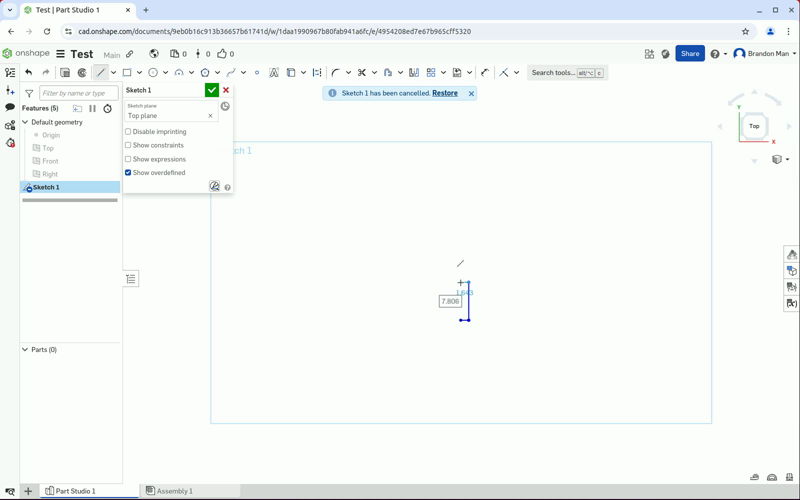
key_up(shift)
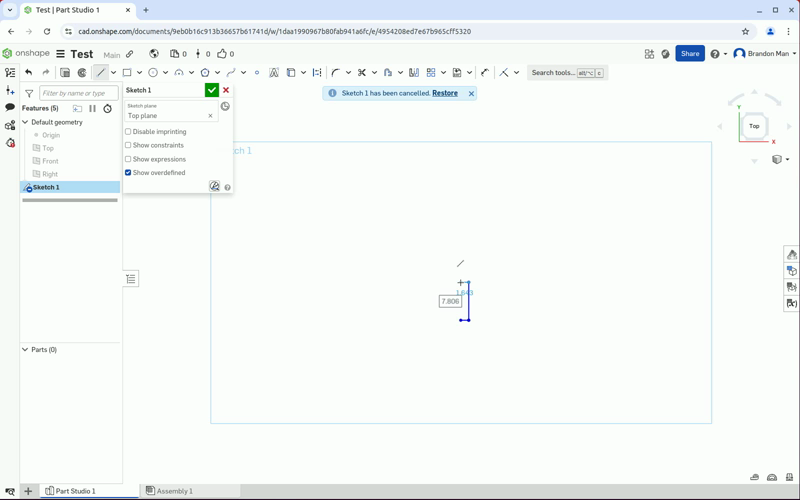
mouse_move(490, 282)
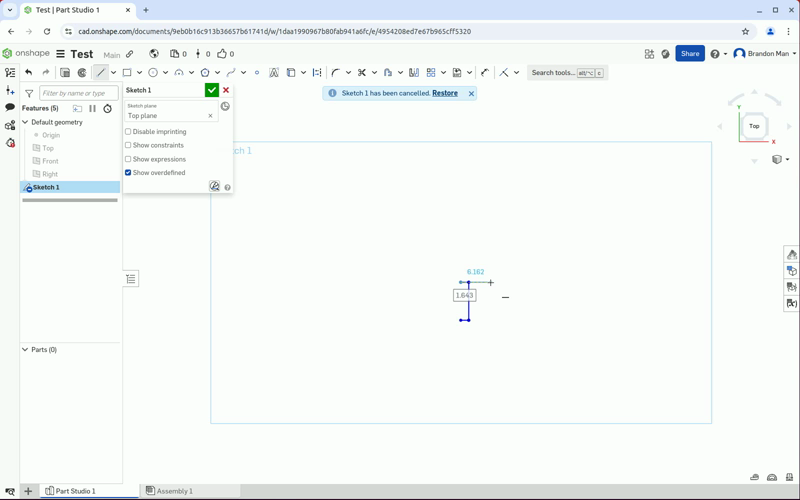
key_down(shift)
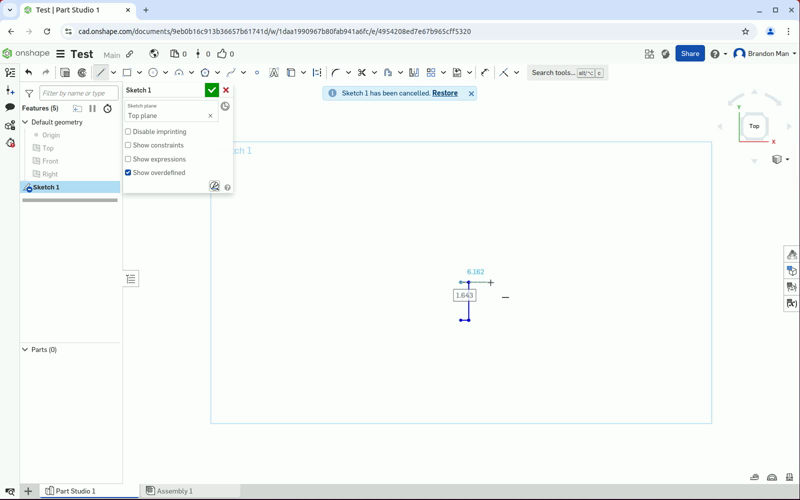
mouse_move(460, 320)
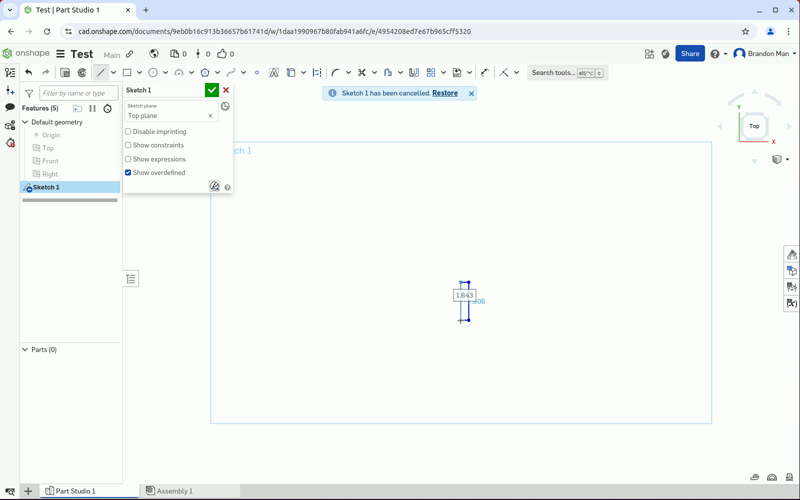
key_up(shift)
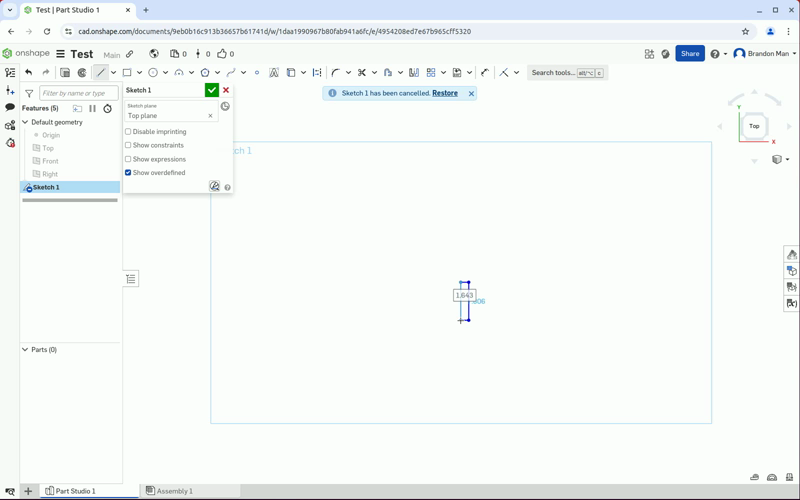
click(460, 320)
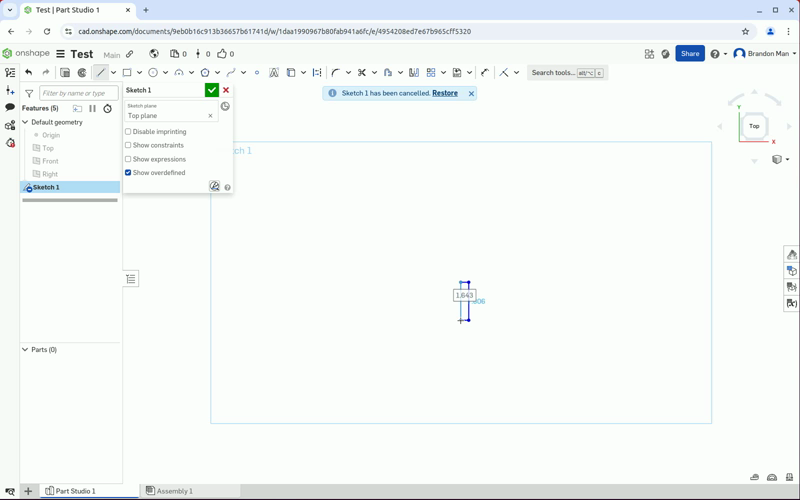
key(esc)
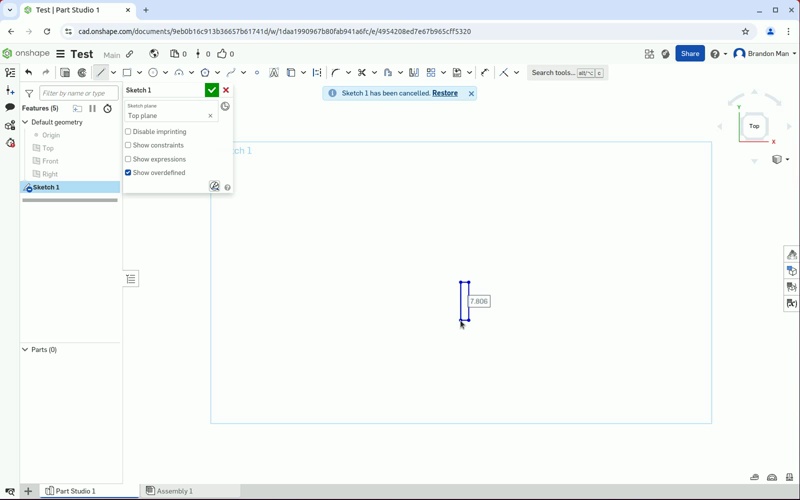
mouse_move(461, 295)
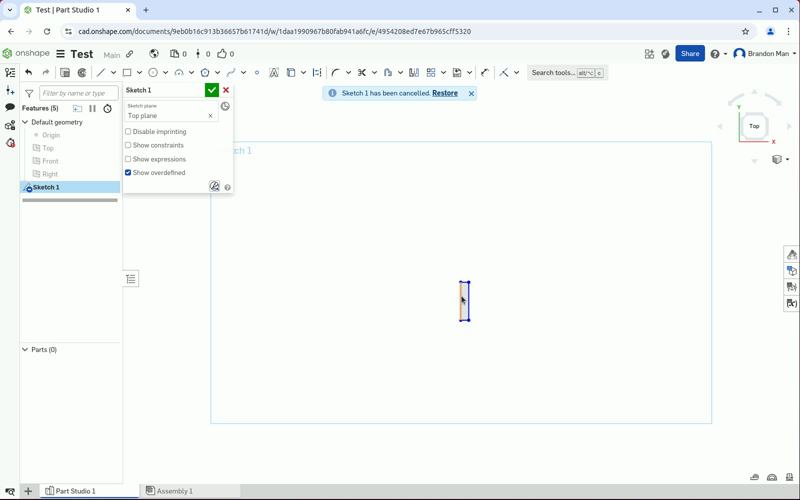
scroll(6)
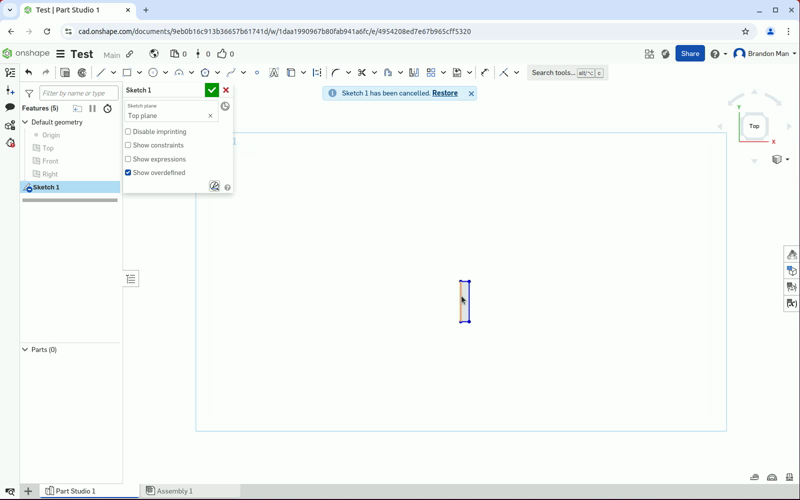
scroll(6)
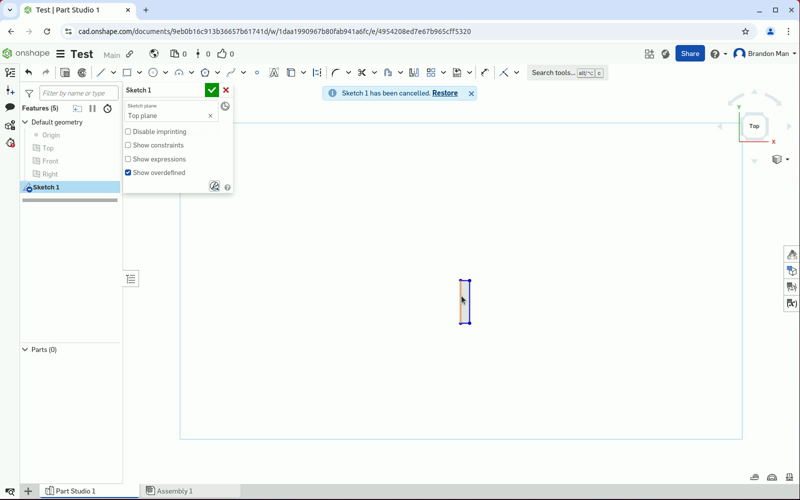
scroll(6)
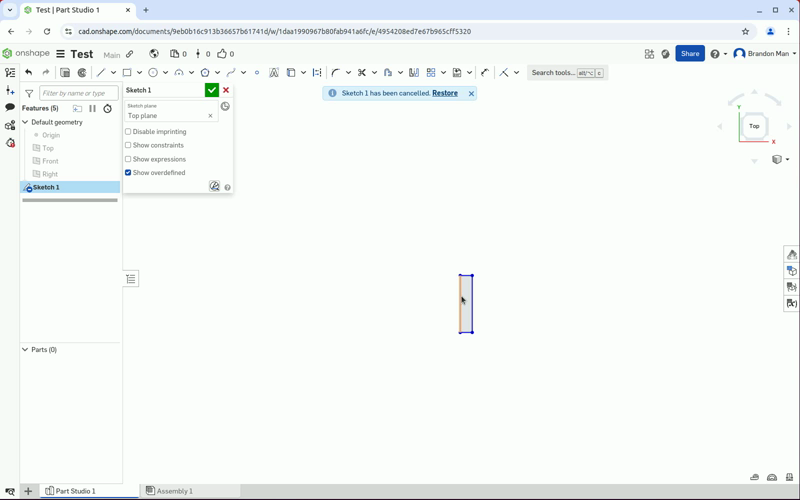
scroll(6)
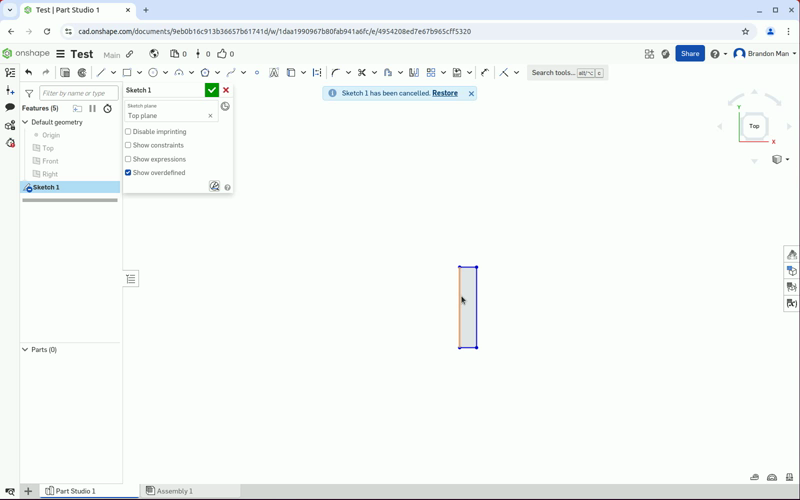
scroll(6)
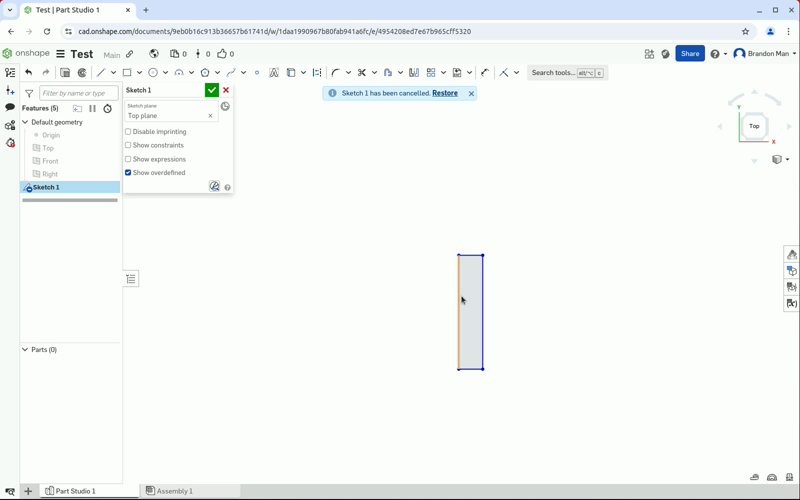
scroll(6)
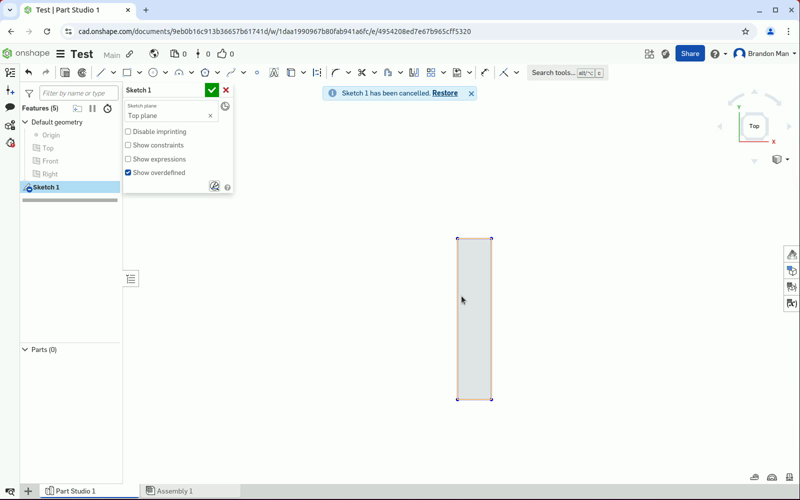
scroll(6)
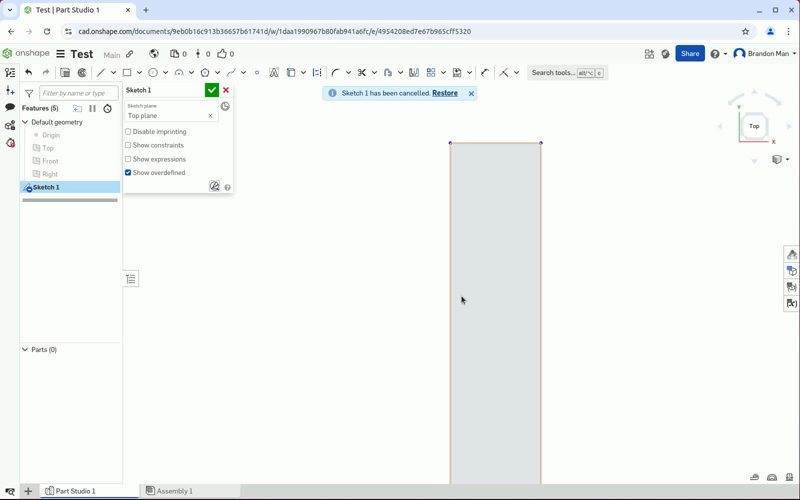
click(461, 295)
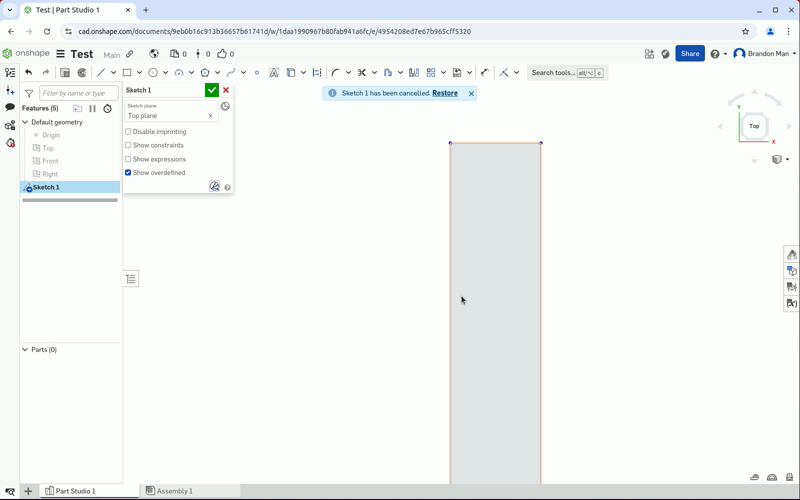
scroll(-6)
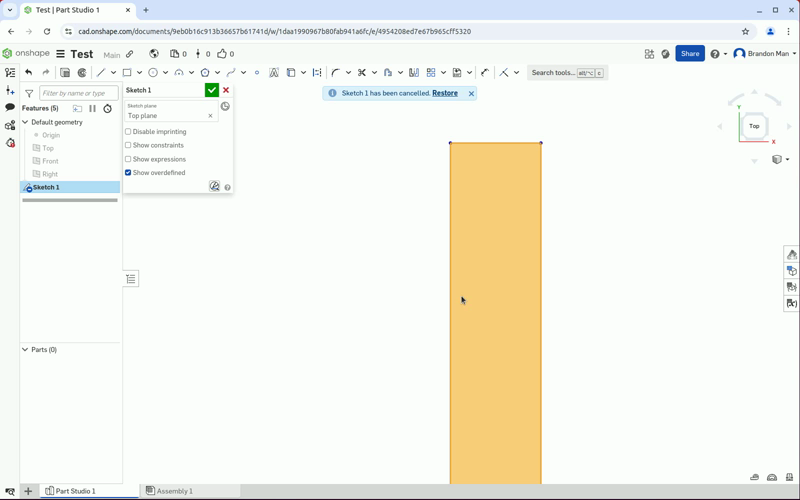
scroll(-6)
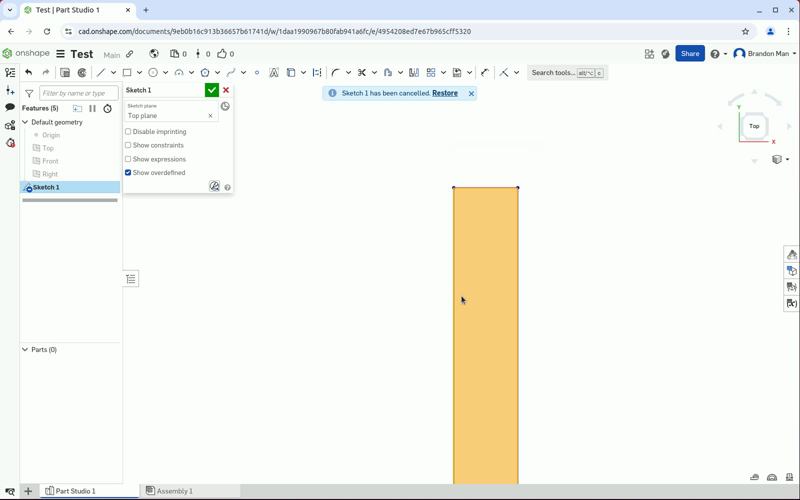
scroll(-6)
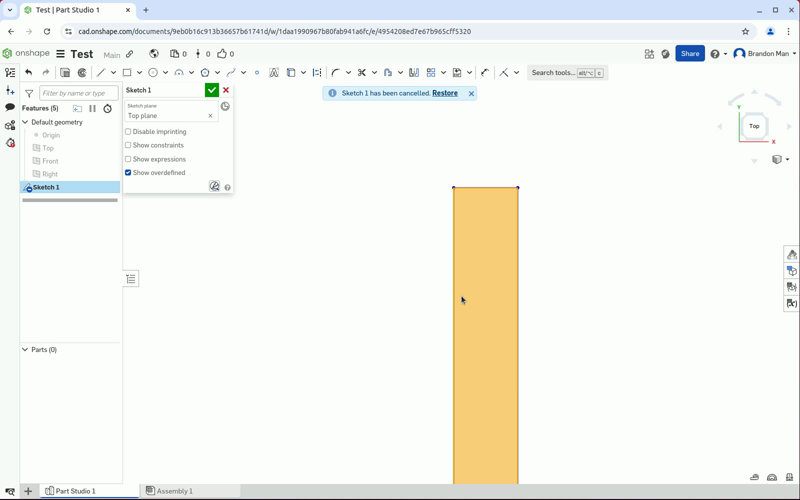
scroll(-6)
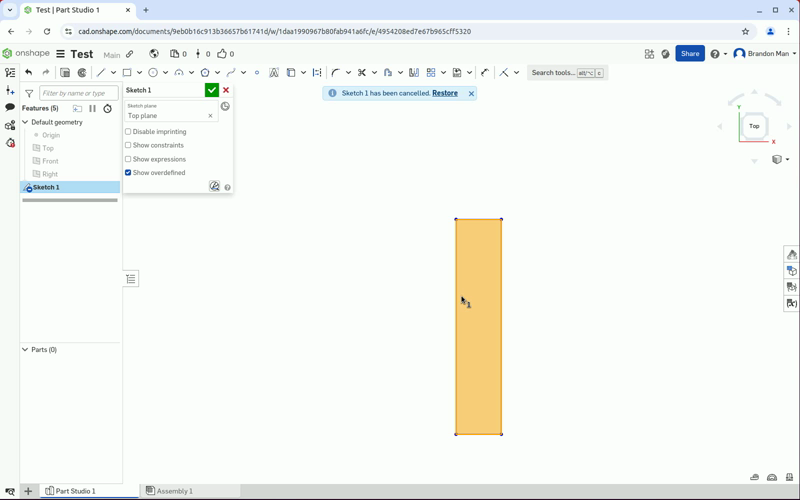
scroll(-6)
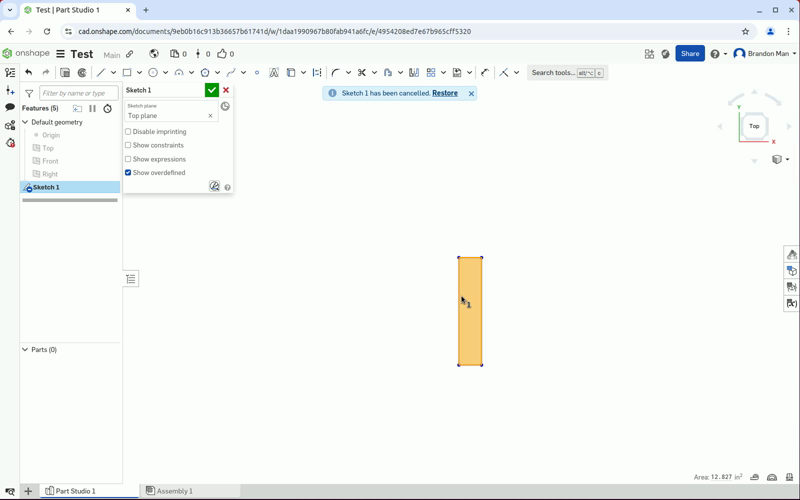
scroll(-6)
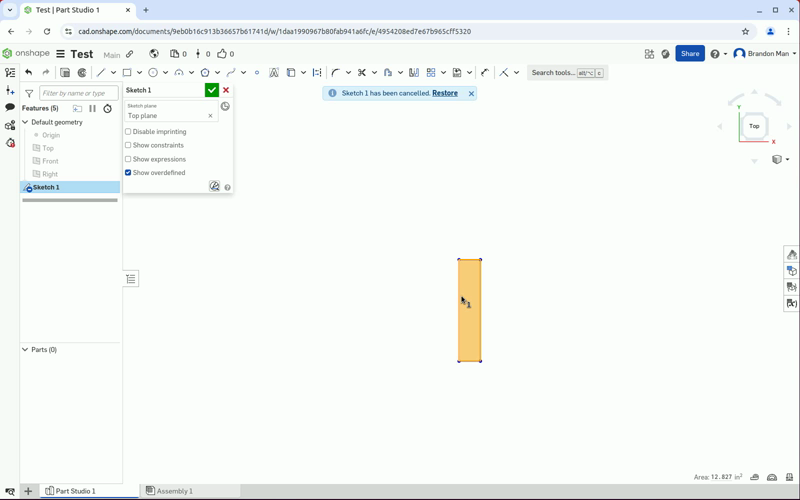
scroll(-6)
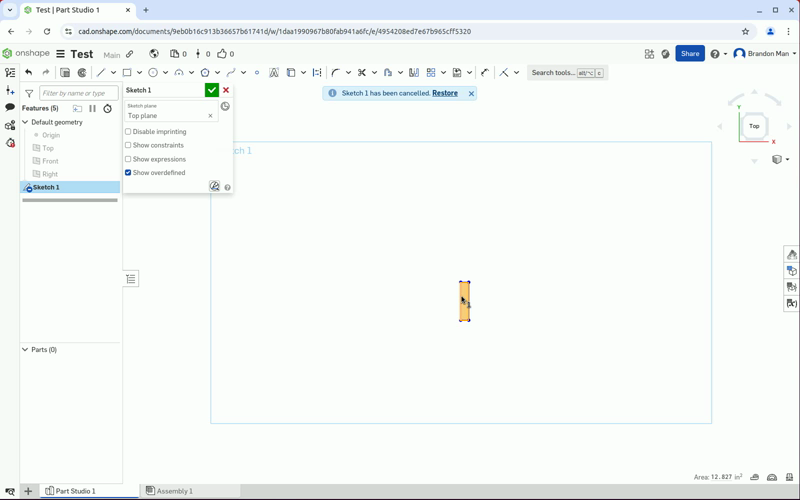
mouse_move(73, 352)
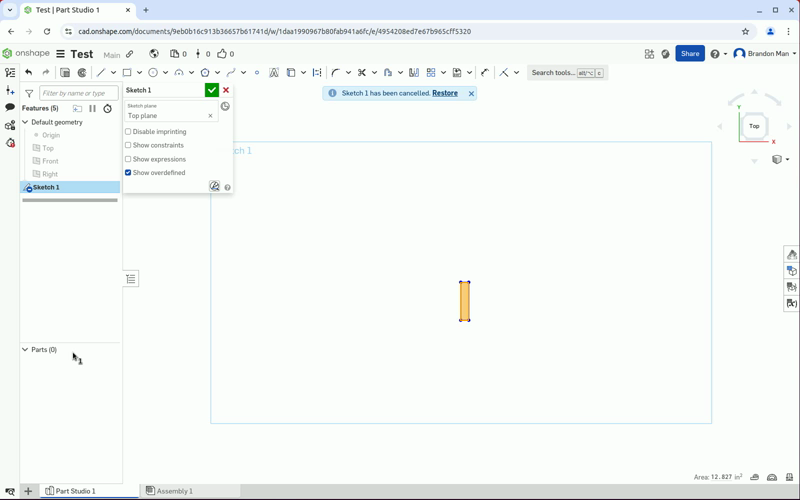
key(shift+y)
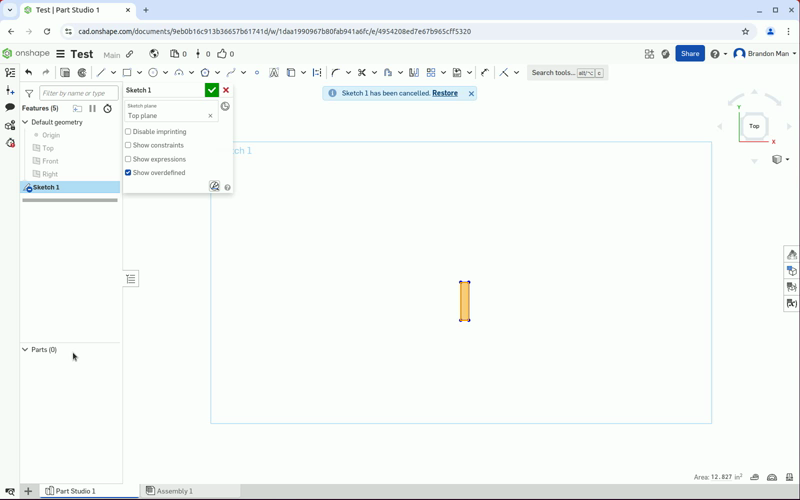
key(shift+e)
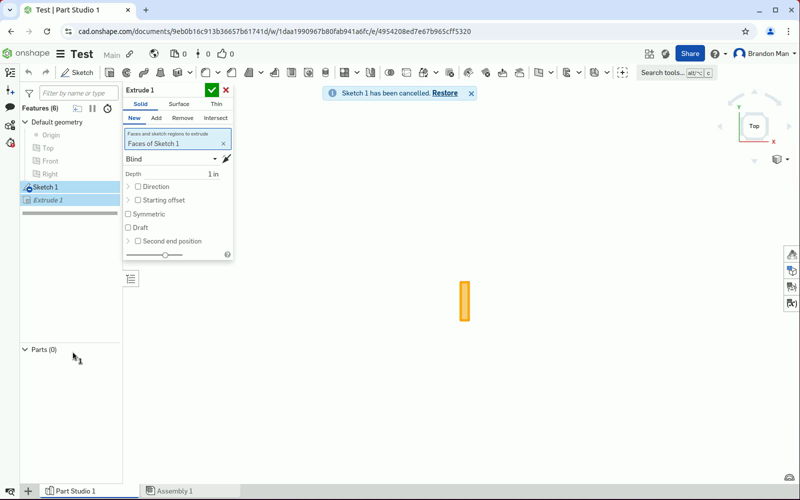
mouse_move(143, 106)
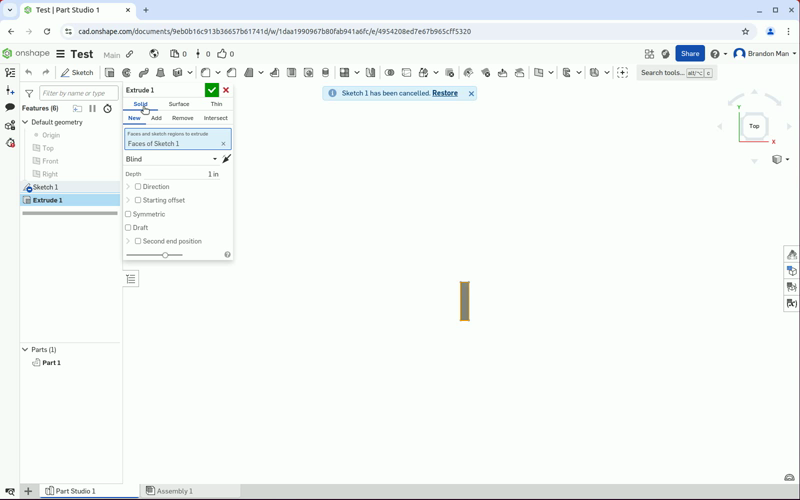
click(143, 106)
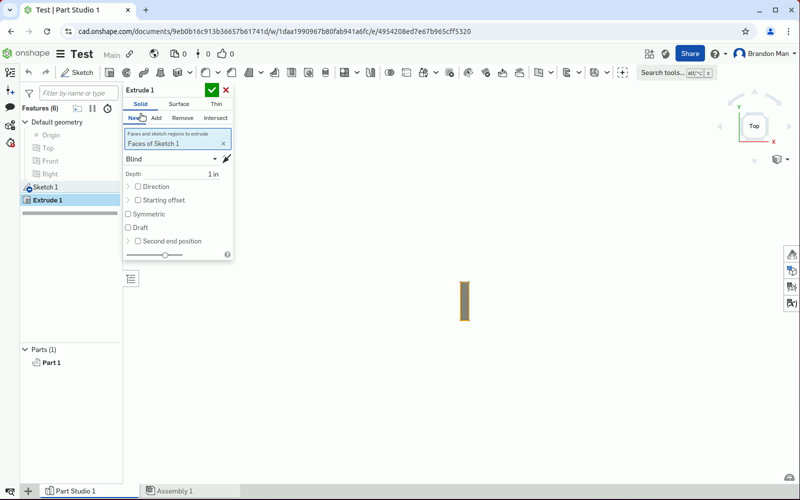
mouse_move(137, 120)
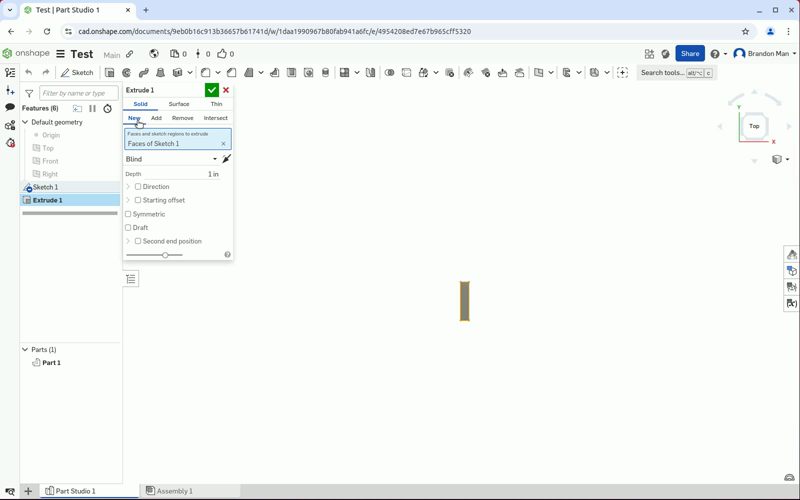
click(137, 120)
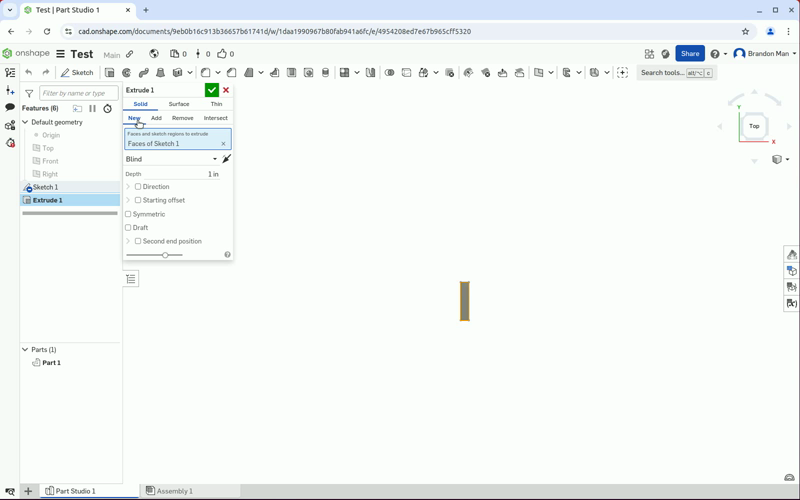
key(tab, 4)
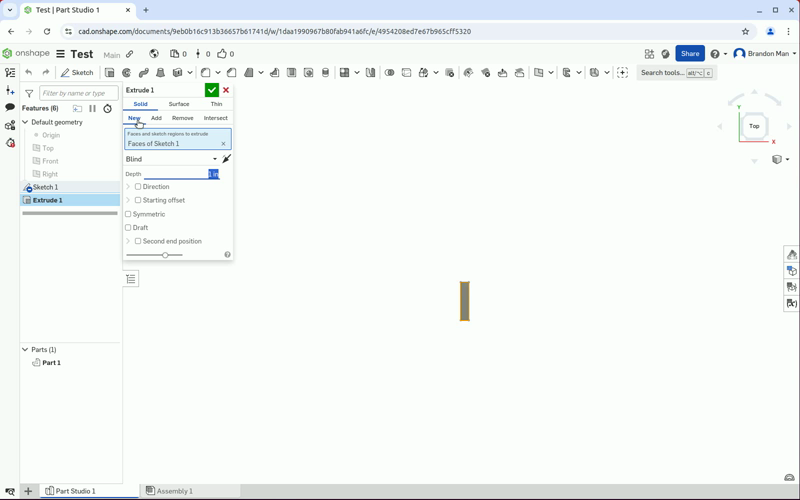
text(23.108)
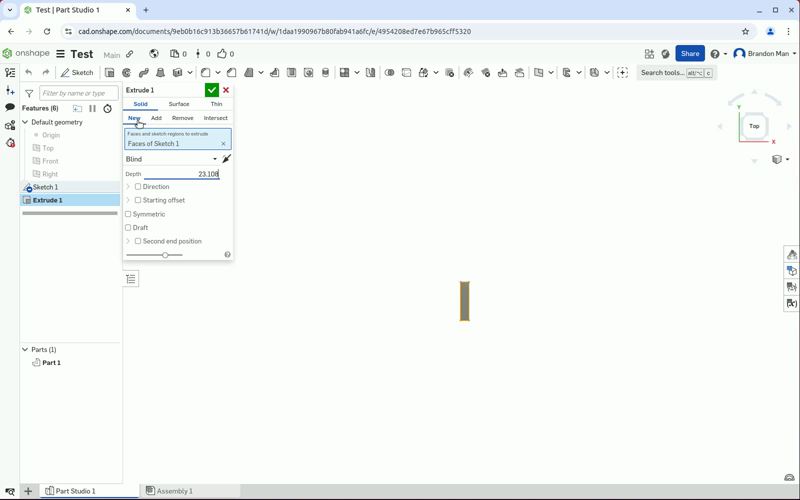
key(enter)
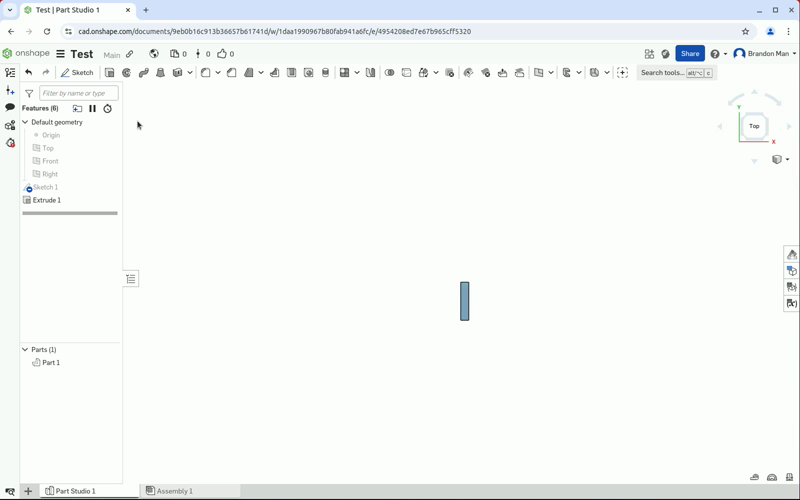
key(shift+h)
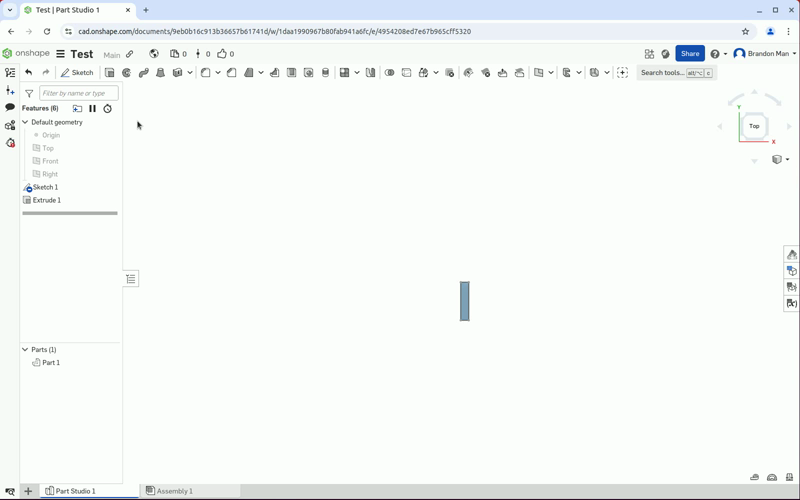
key(shift+h)
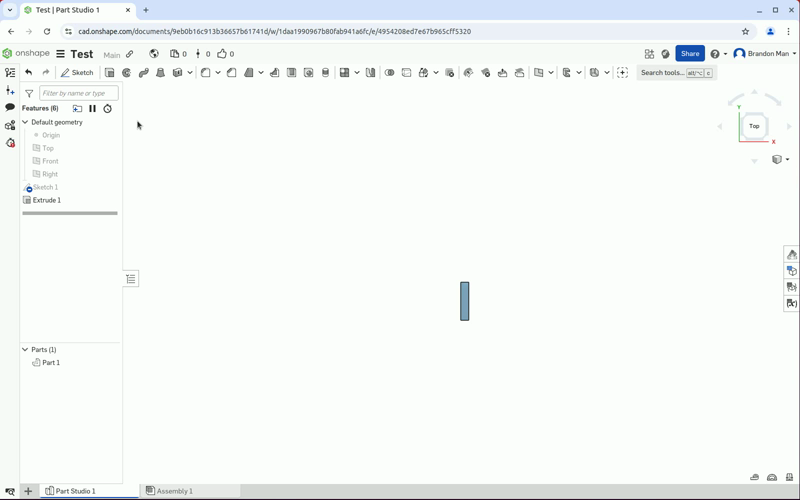
mouse_move(73, 189)
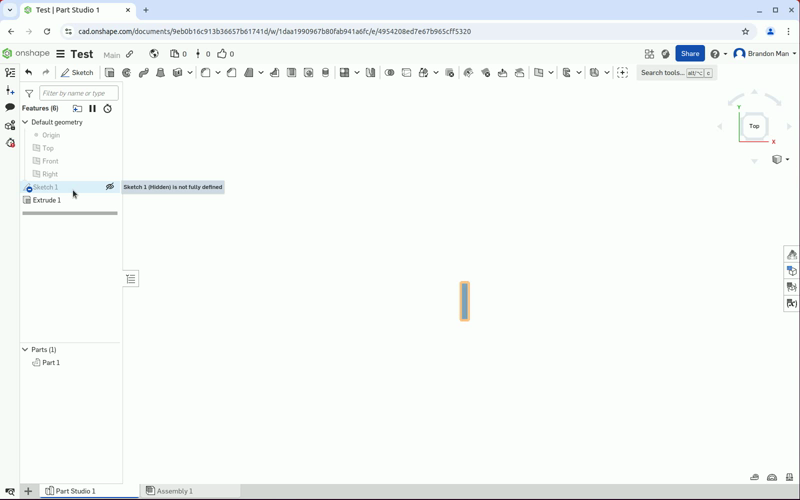
click(73, 189)
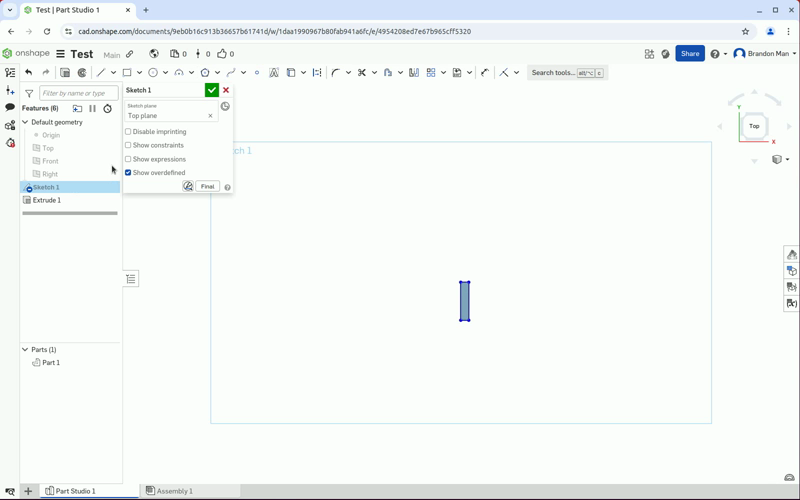
mouse_move(229, 92)
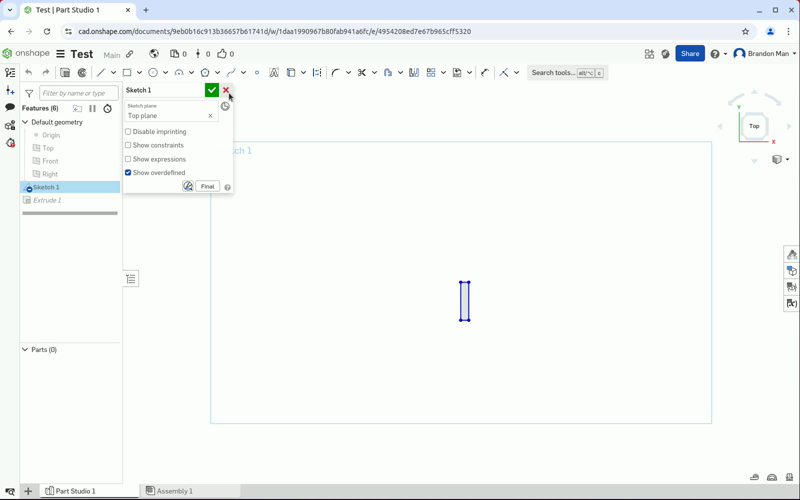
click(229, 92)
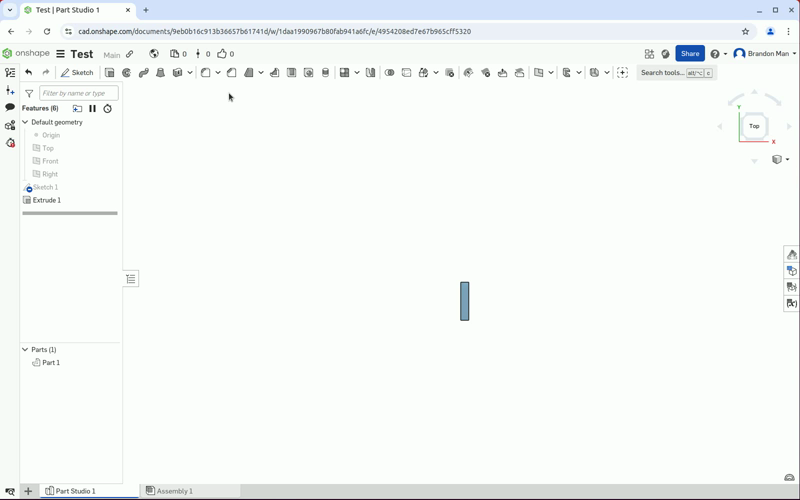
mouse_move(73, 352)
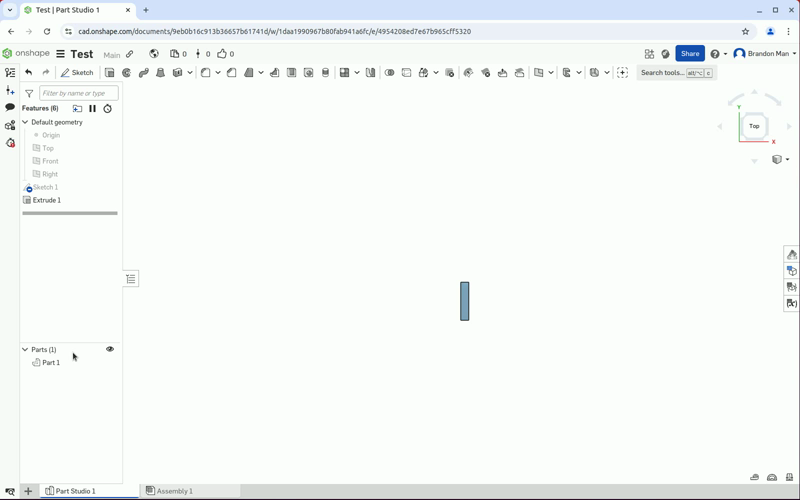
key(y)
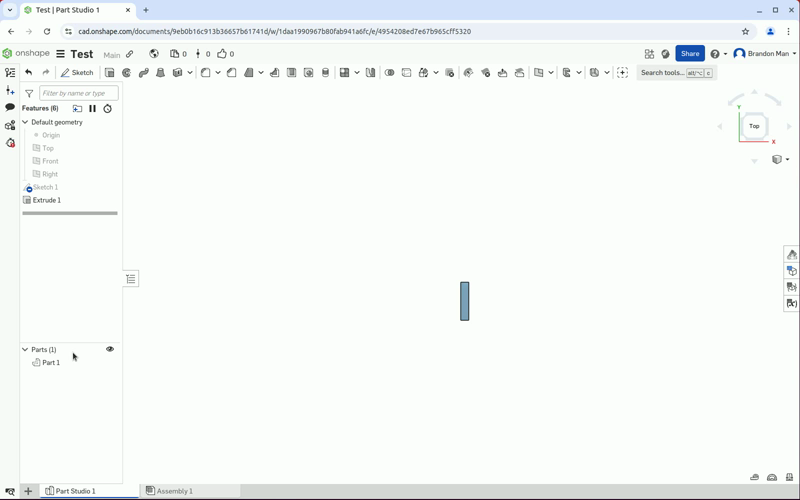
key(shift+p)
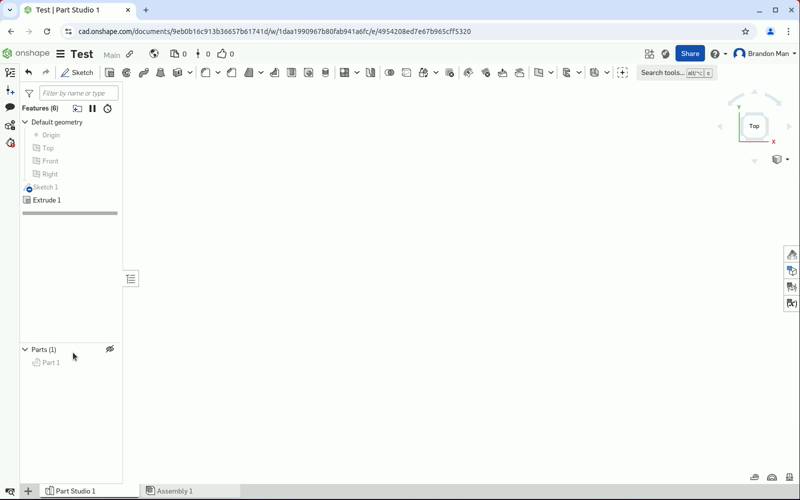
key(space)
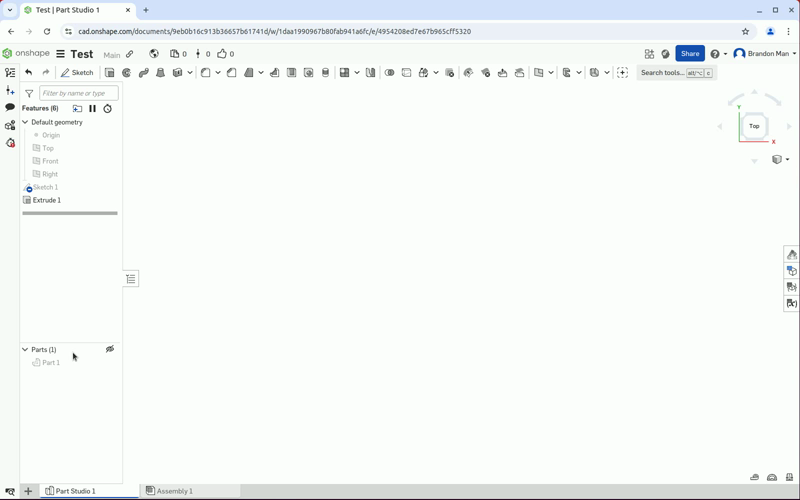
key_down(shift)
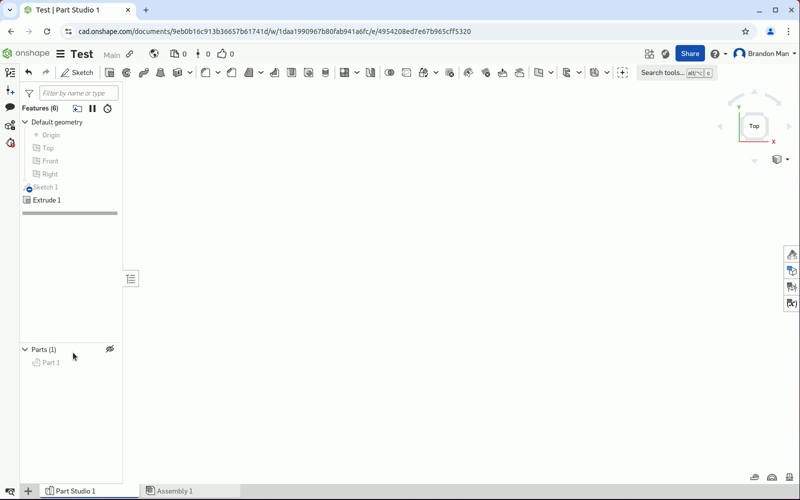
key(up)
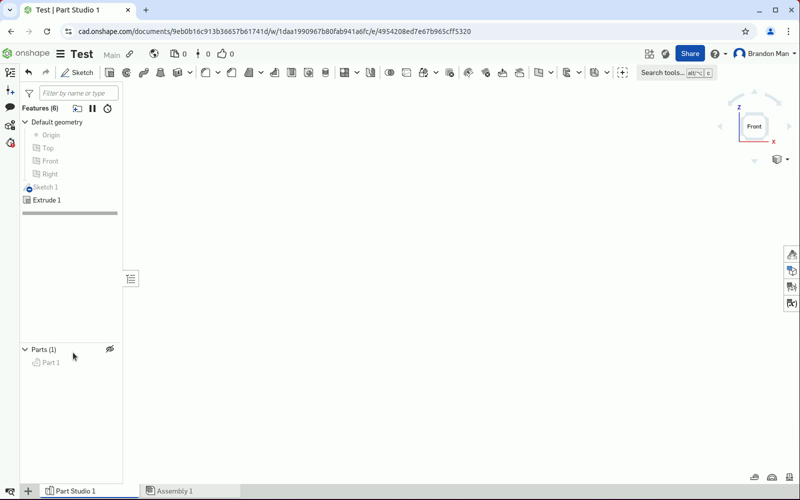
key_up(shift)
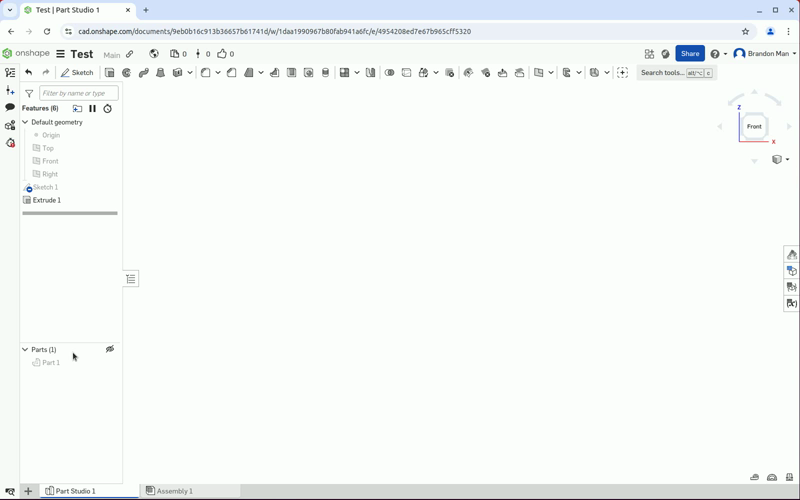
key(space)
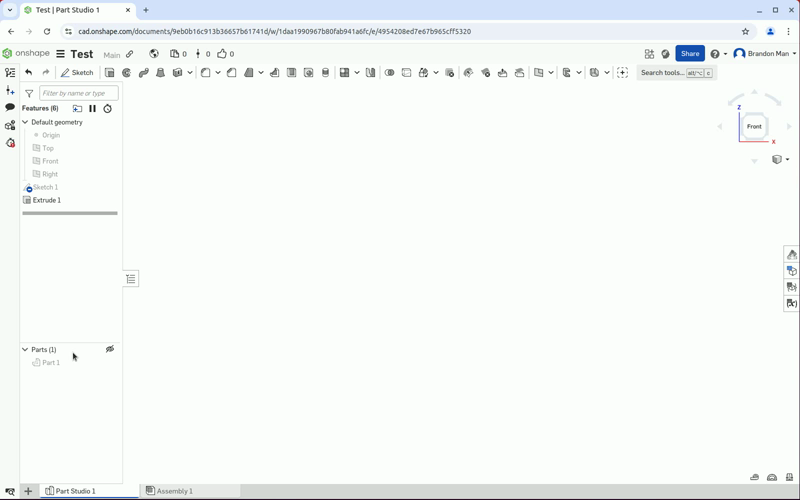
key_down(shift)
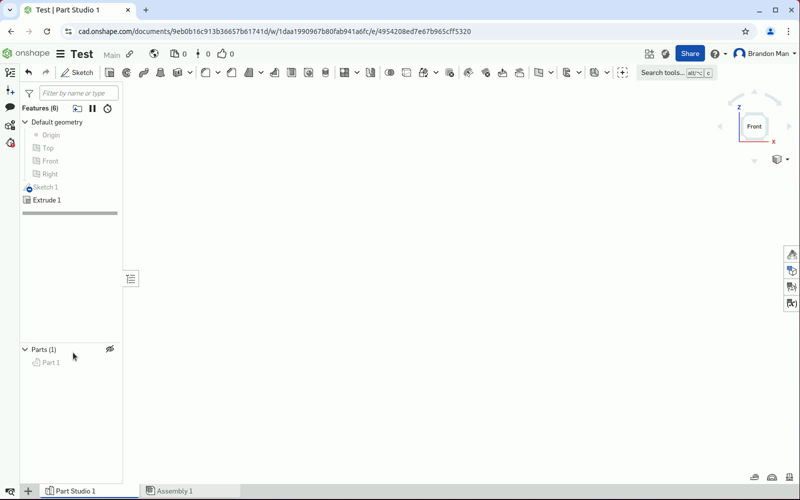
key(left)
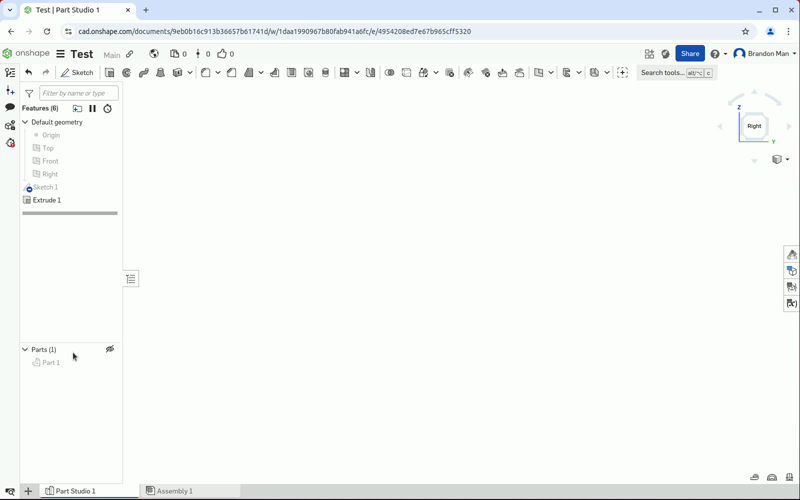
key_up(shift)
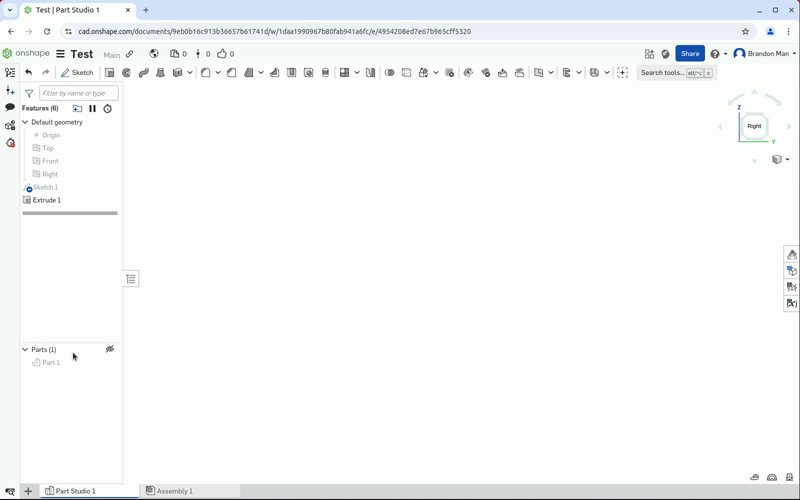
mouse_move(73, 352)
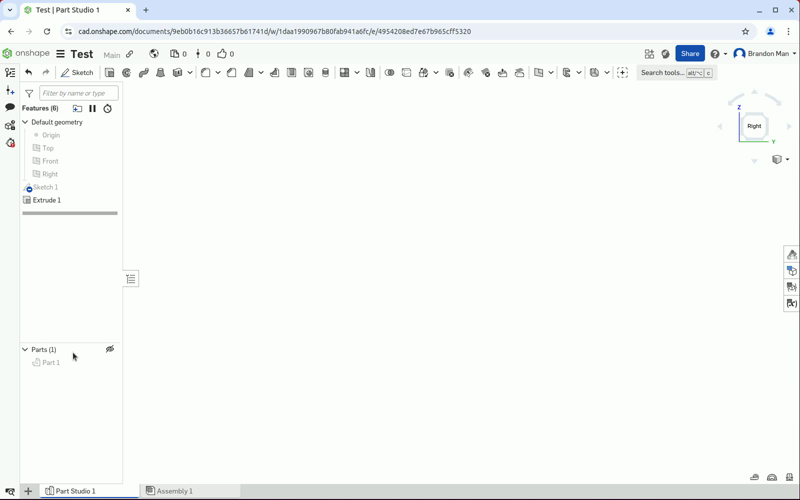
key(shift+y)
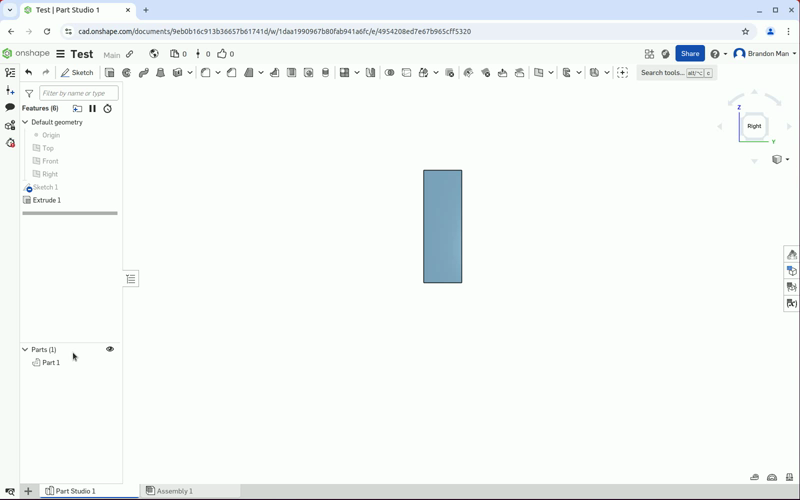
mouse_move(541, 75)
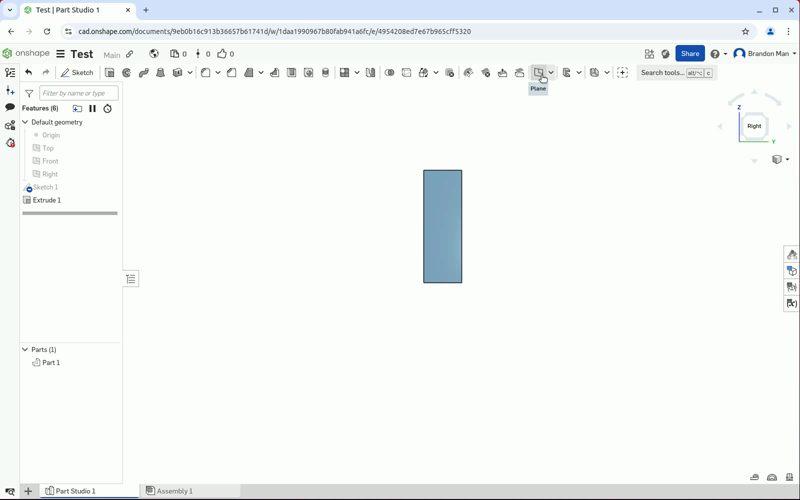
click(541, 75)
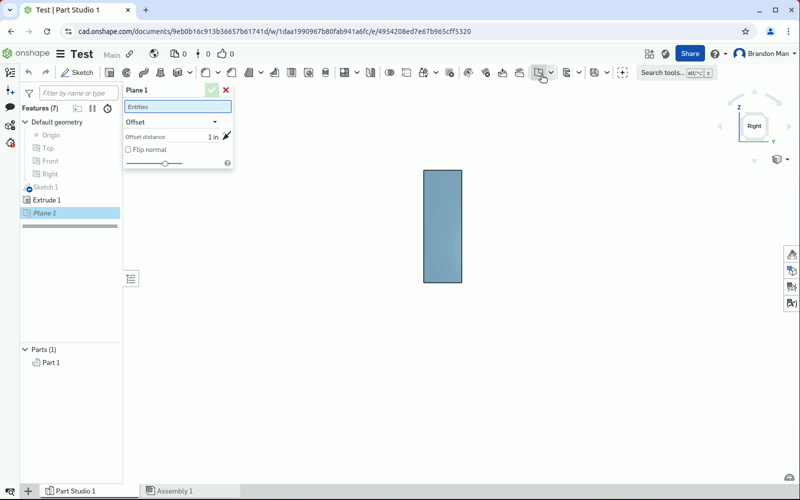
mouse_move(73, 176)
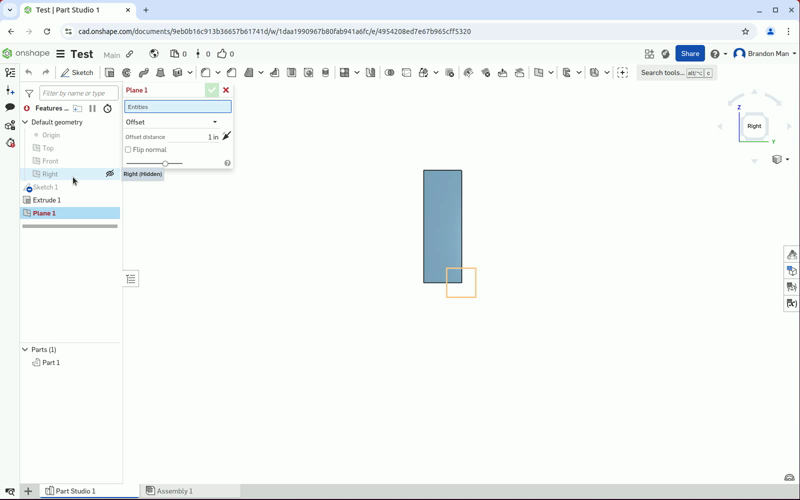
click(73, 176)
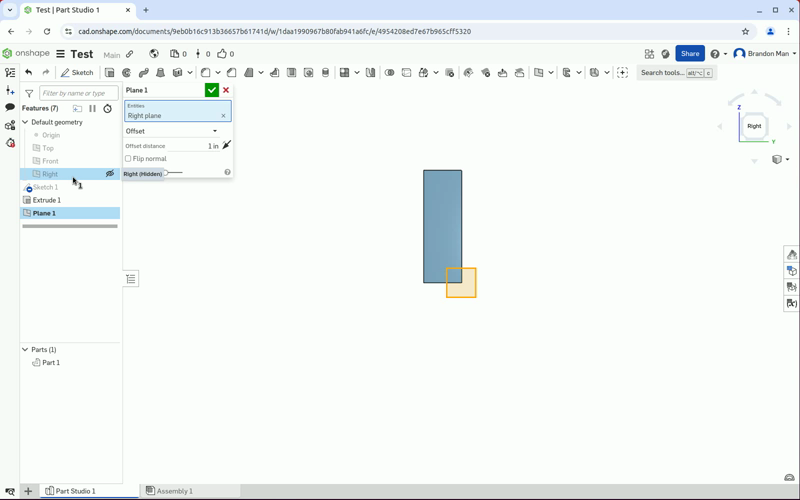
key(tab, 2)
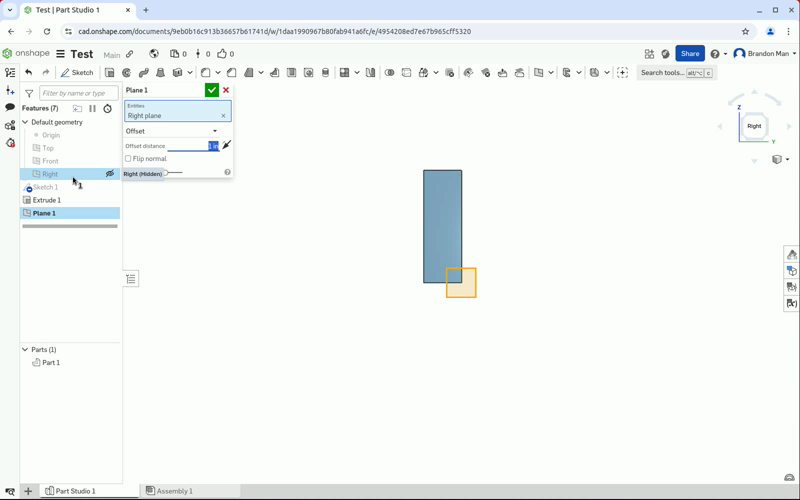
text(1.448)
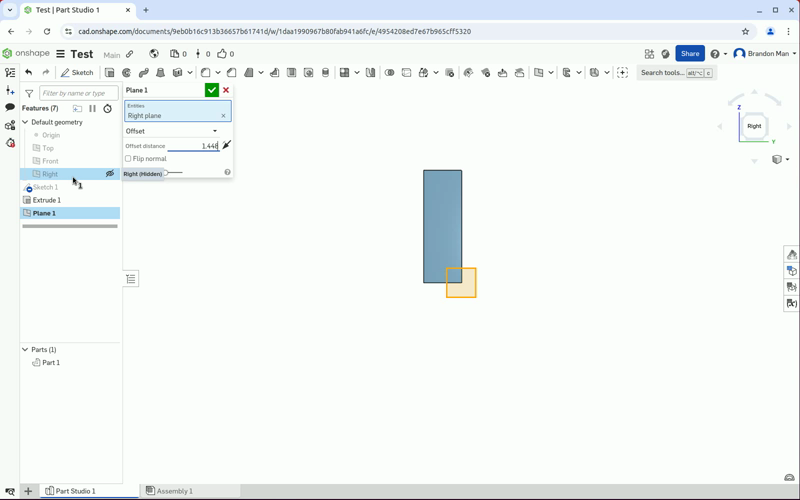
key(enter, 2)
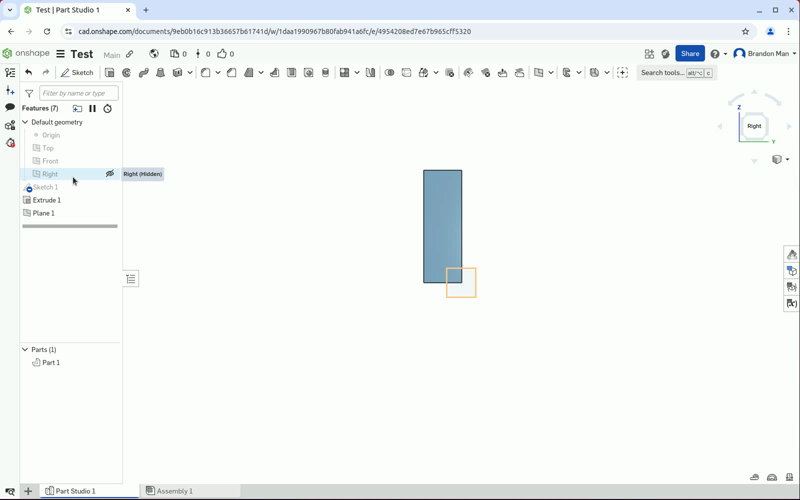
key(shift+s)
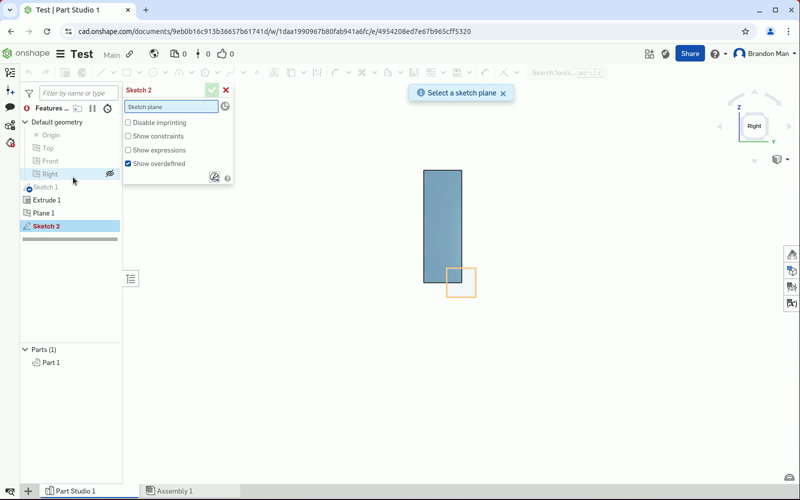
mouse_move(73, 215)
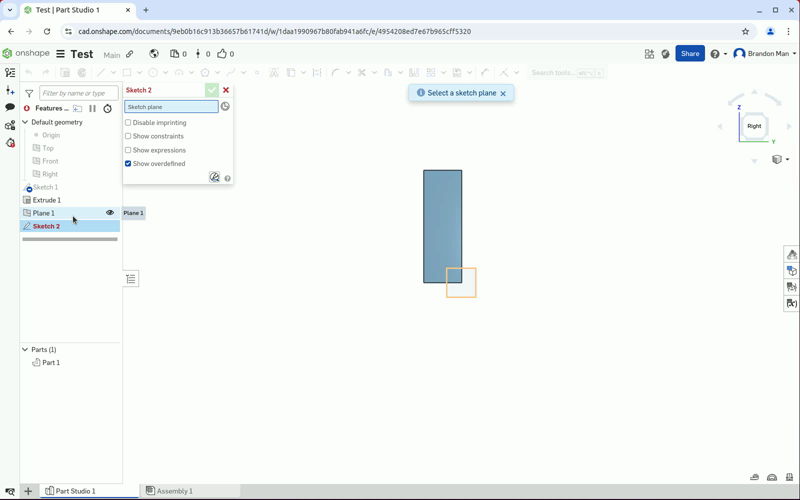
click(73, 215)
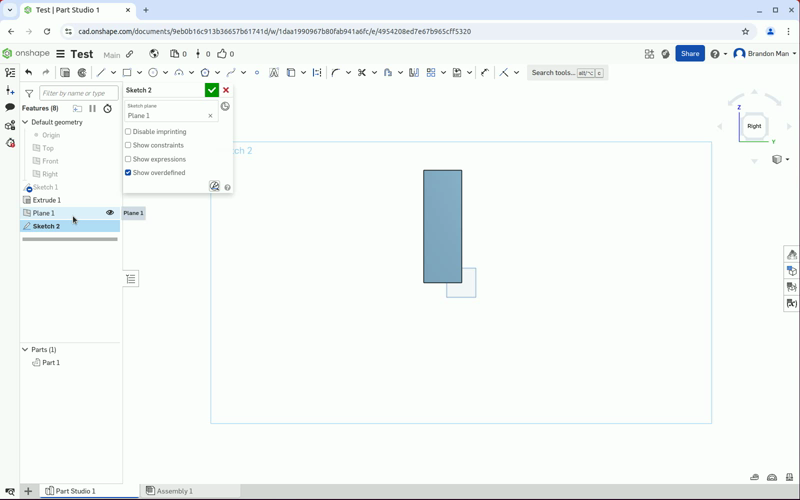
mouse_move(73, 352)
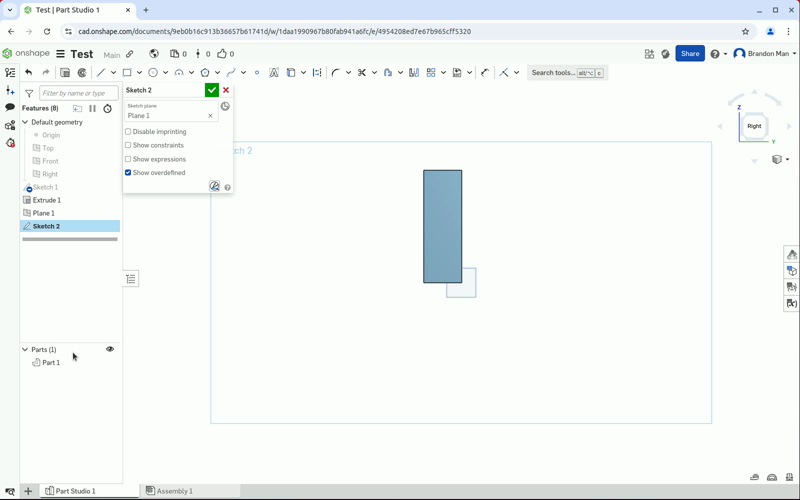
key(y)
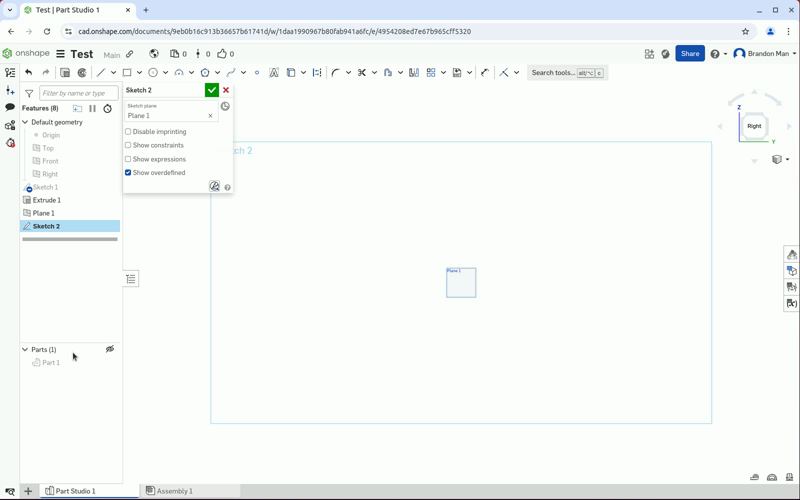
key(c)
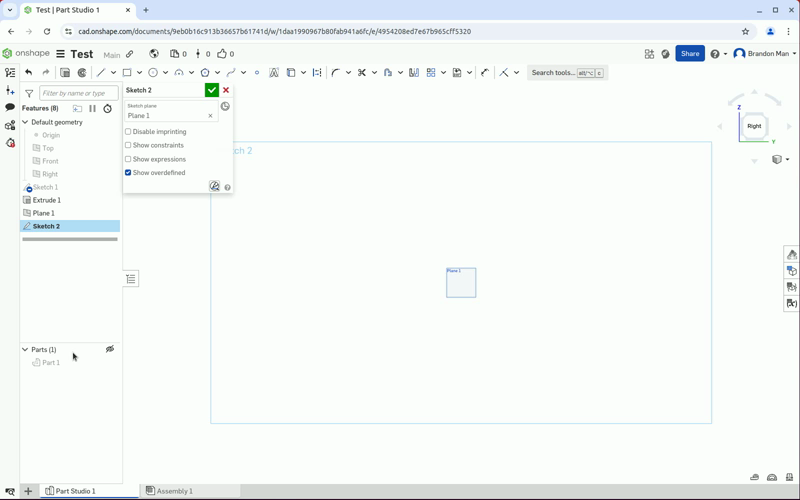
key_down(shift)
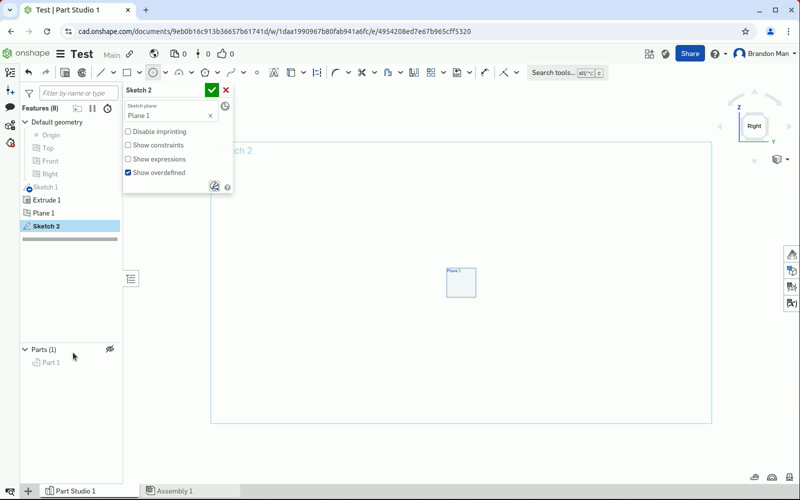
mouse_move(441, 226)
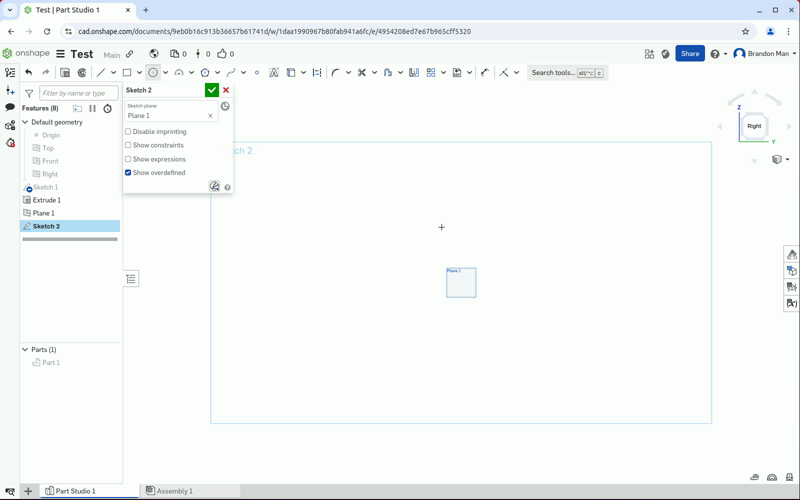
click(441, 226)
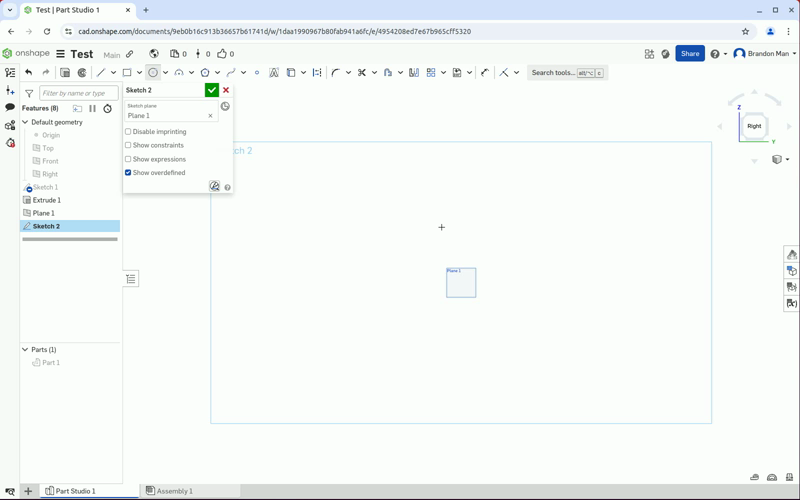
key_up(shift)
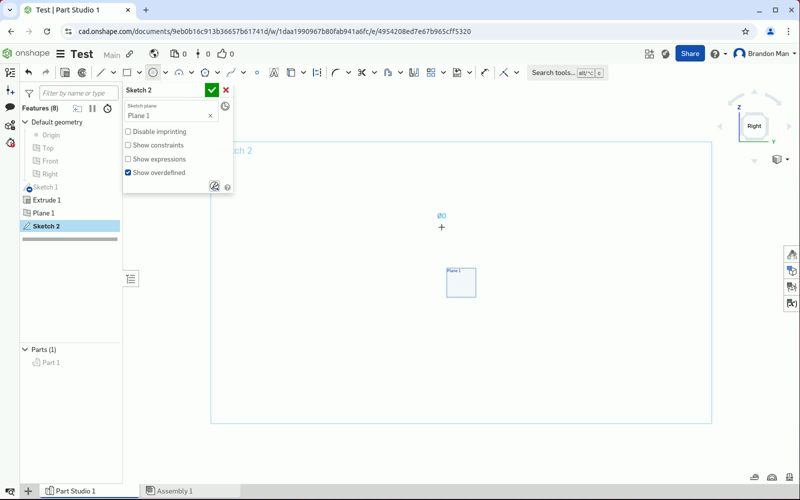
mouse_move(444, 226)
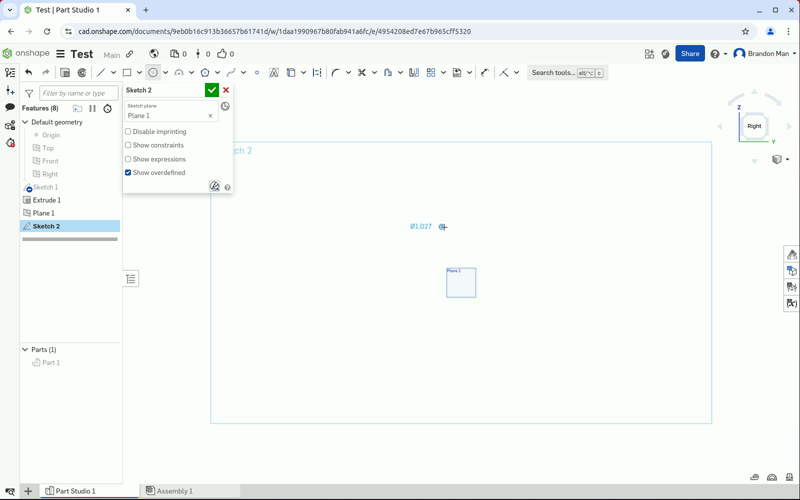
scroll(6)
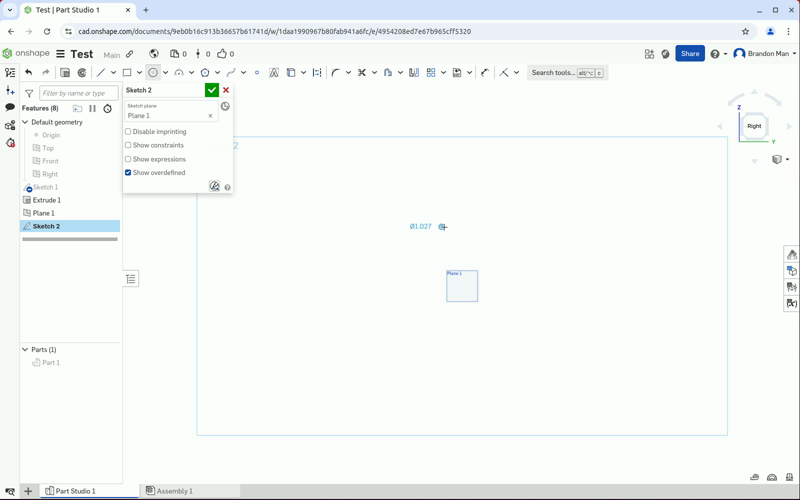
scroll(6)
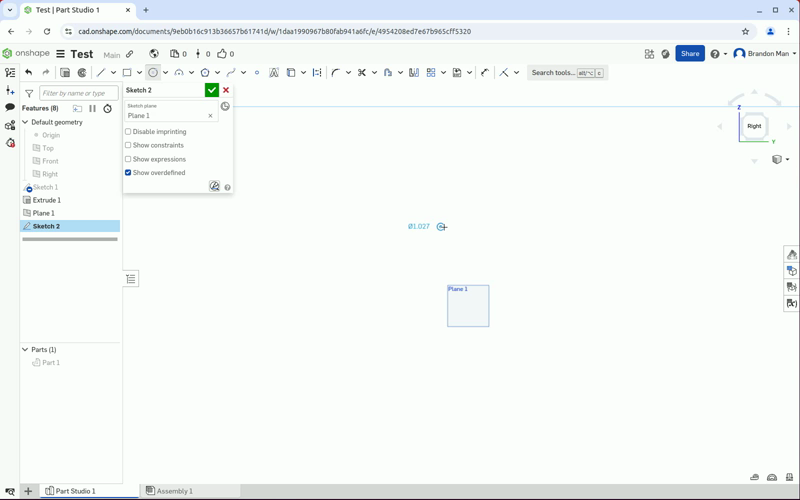
scroll(6)
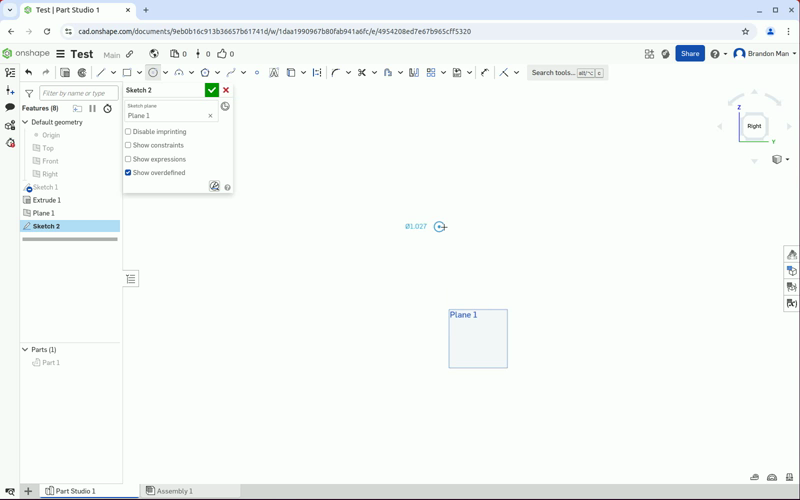
scroll(6)
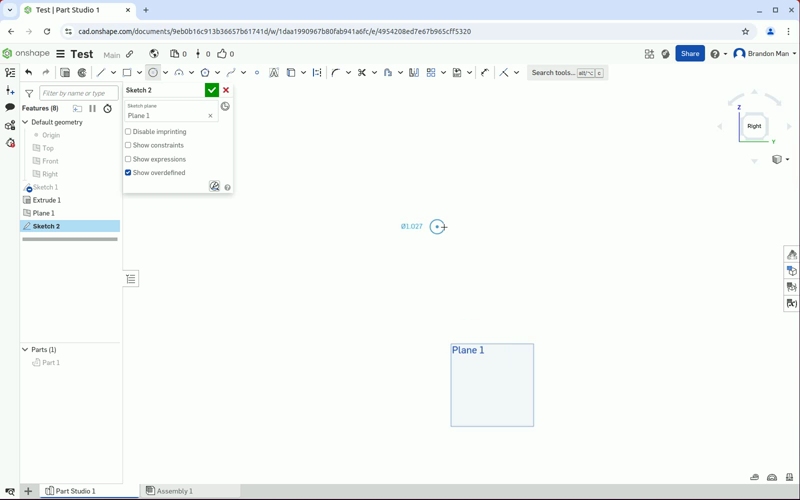
scroll(6)
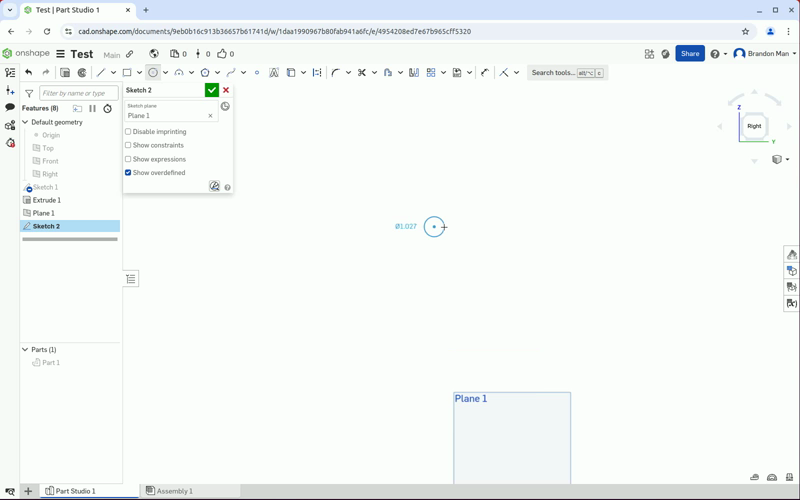
scroll(6)
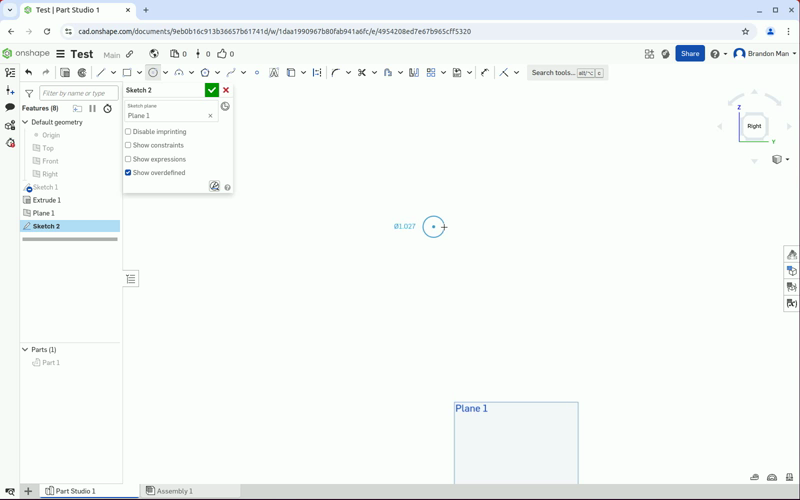
scroll(6)
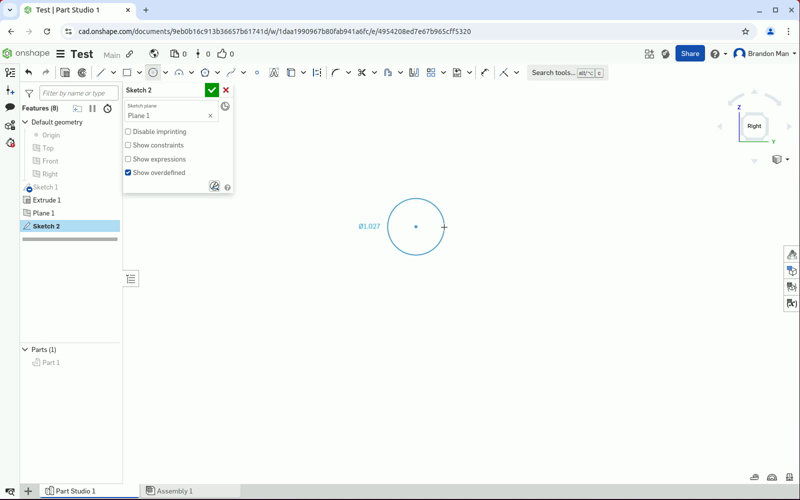
click(444, 226)
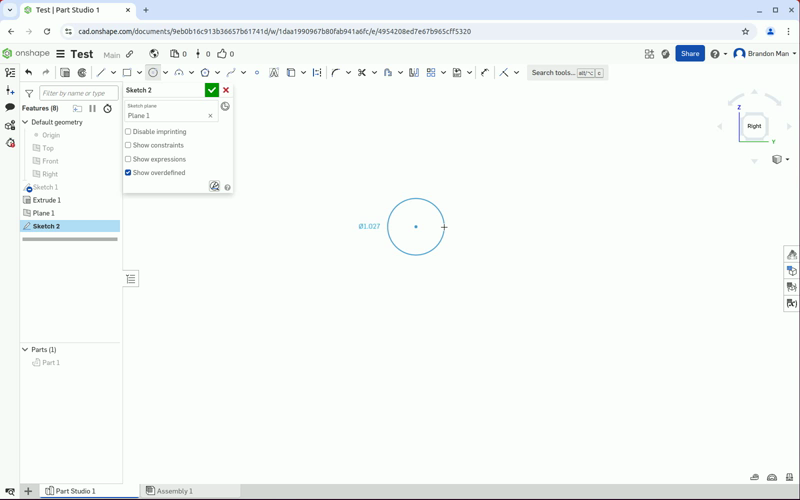
scroll(-6)
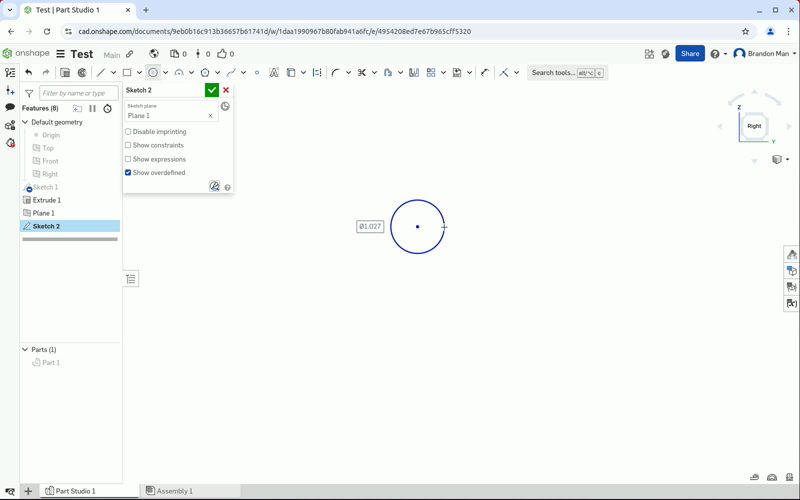
scroll(-6)
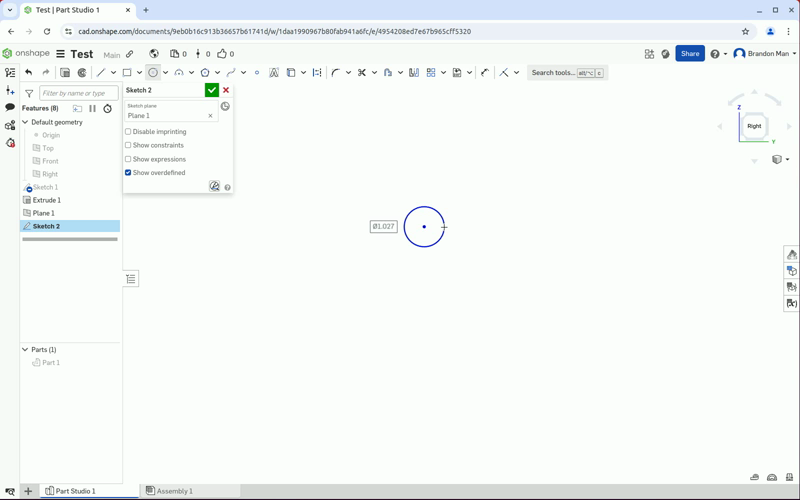
scroll(-6)
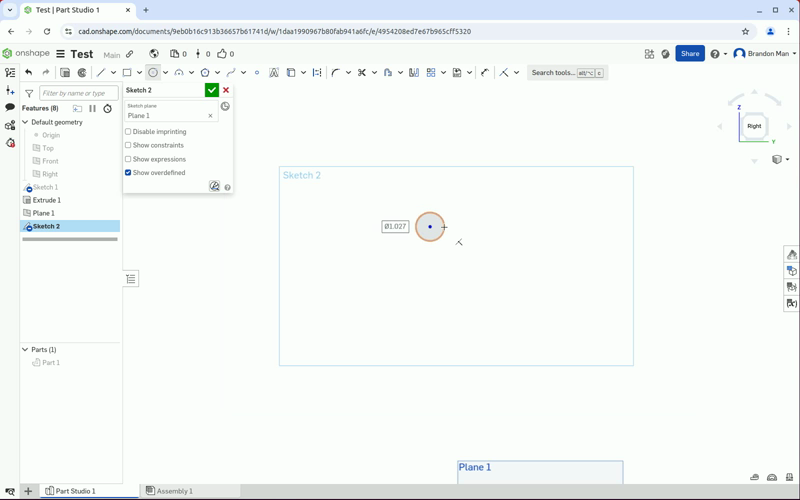
scroll(-6)
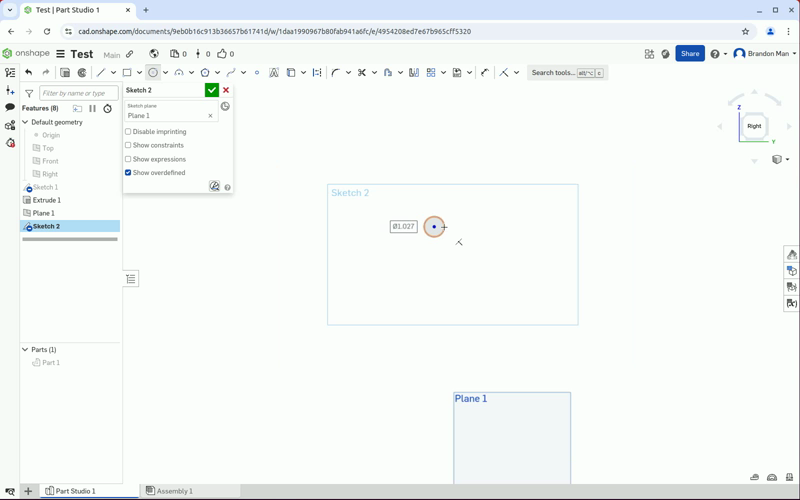
scroll(-6)
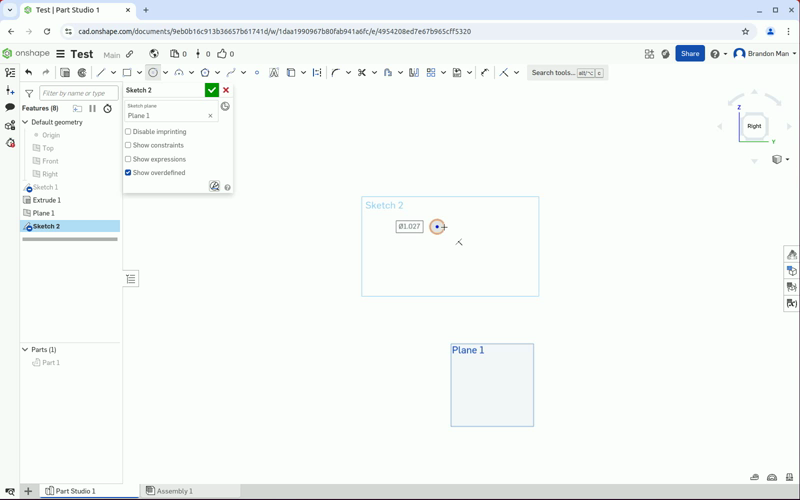
scroll(-6)
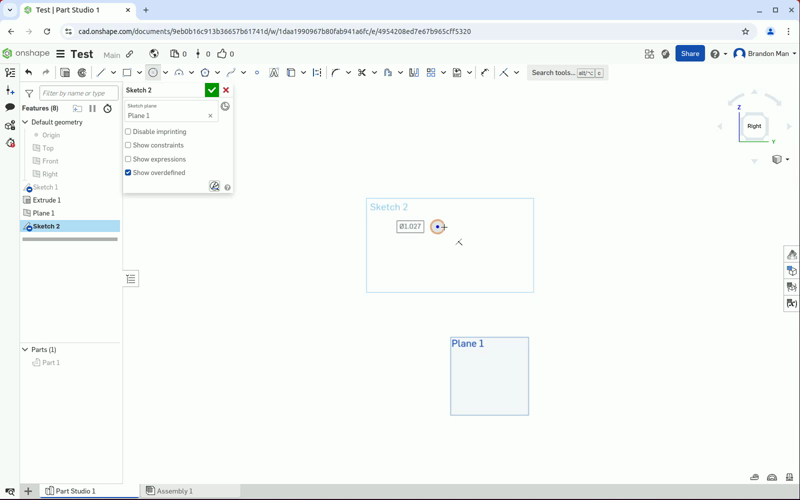
scroll(-6)
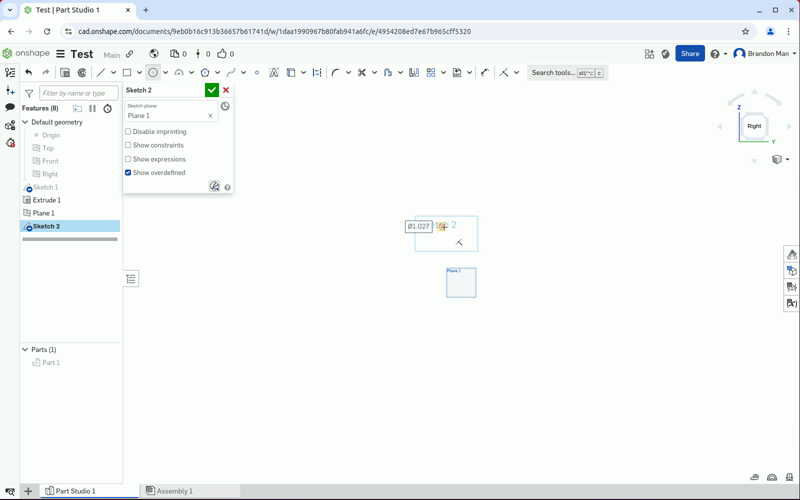
key(esc)
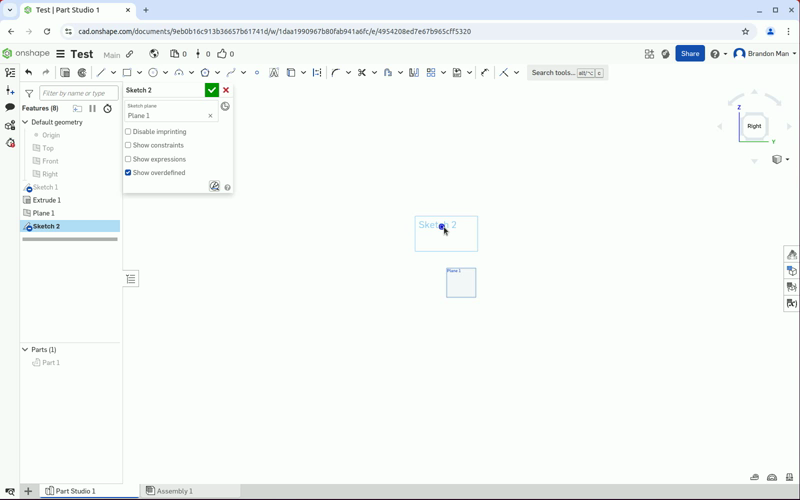
mouse_move(441, 227)
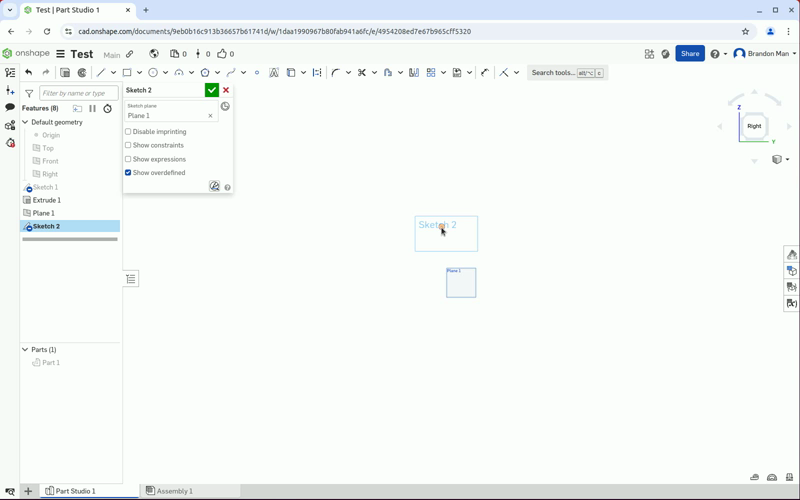
scroll(6)
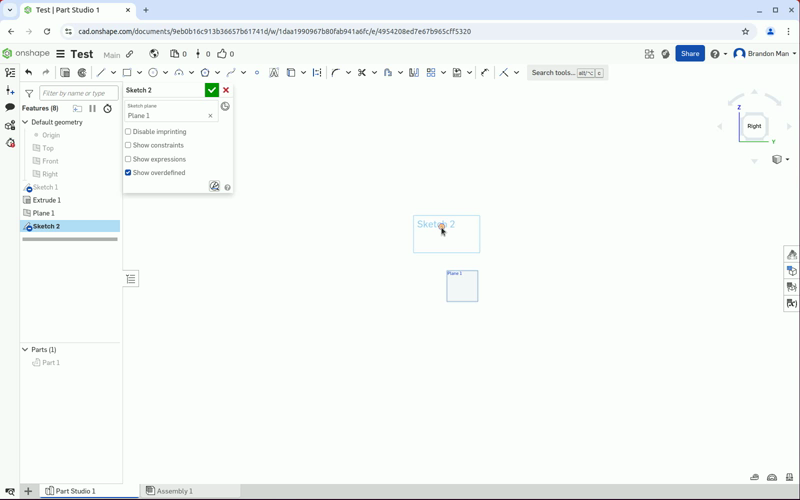
scroll(6)
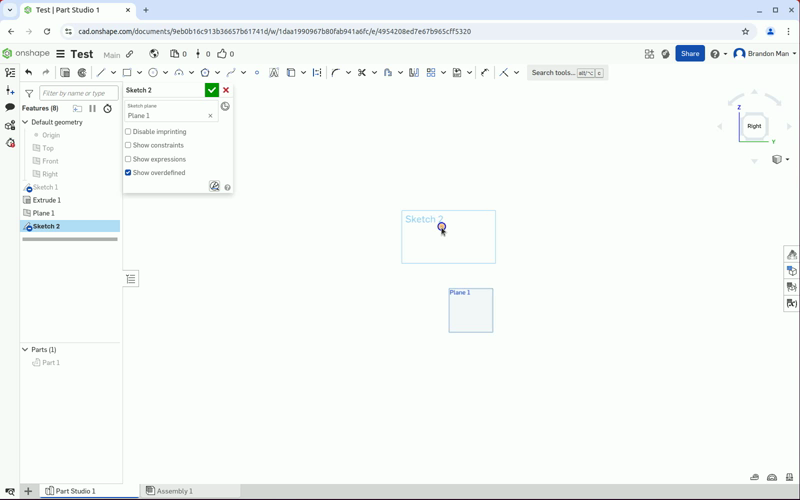
scroll(6)
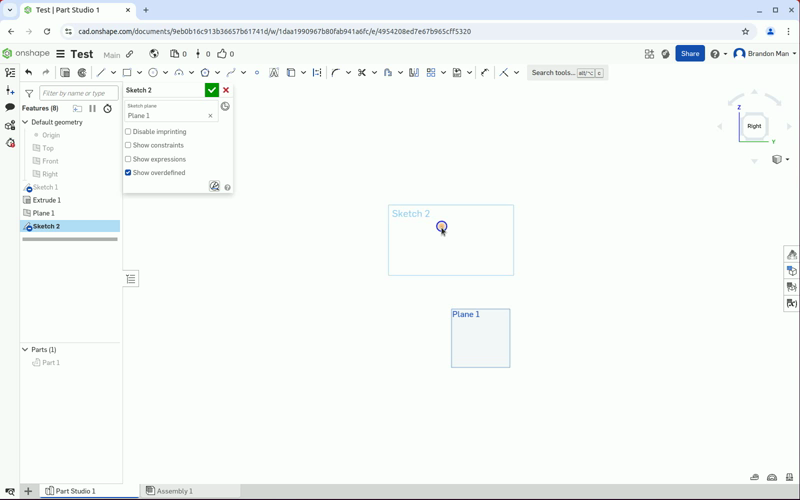
scroll(6)
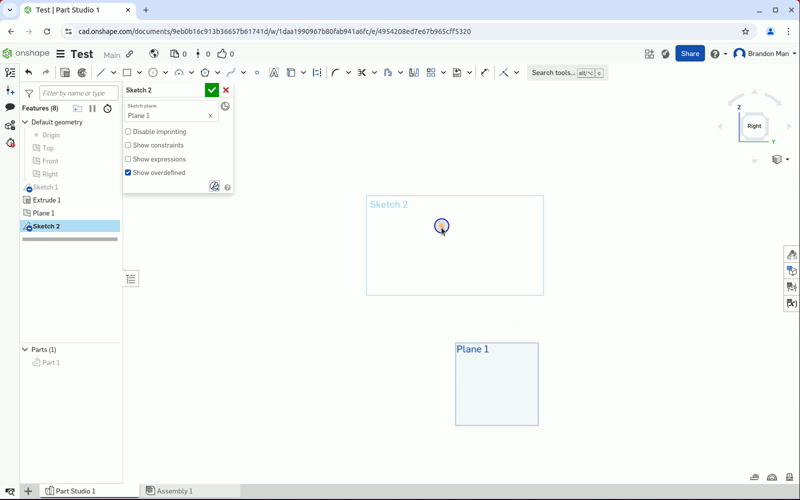
scroll(6)
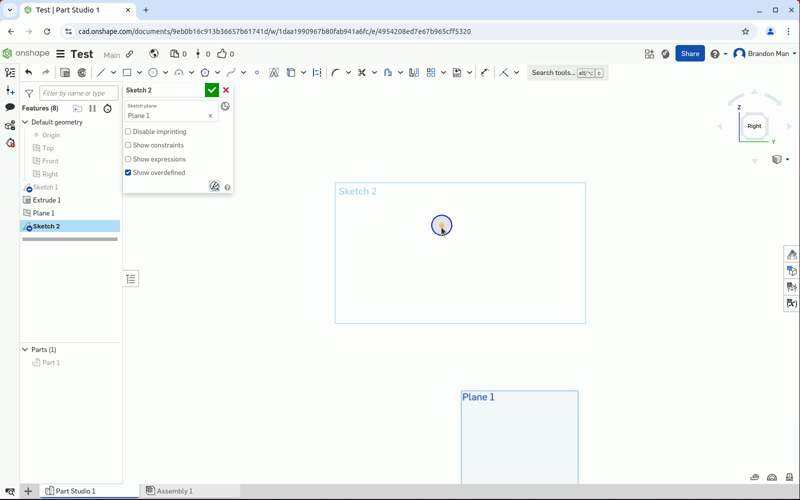
scroll(6)
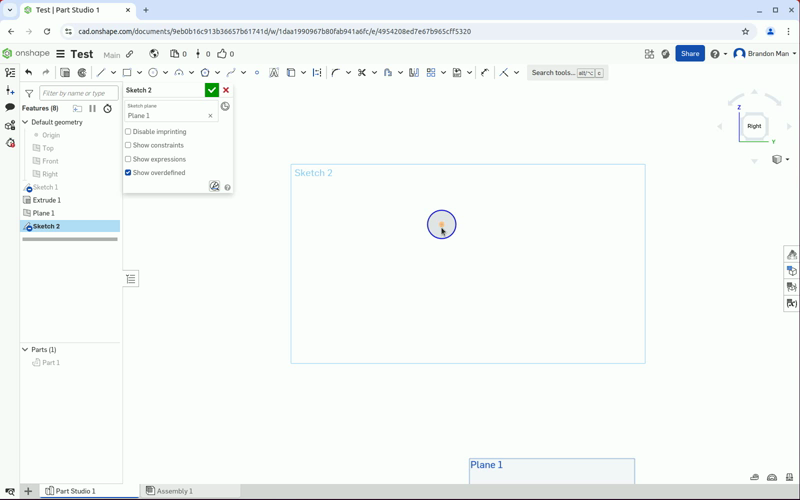
scroll(6)
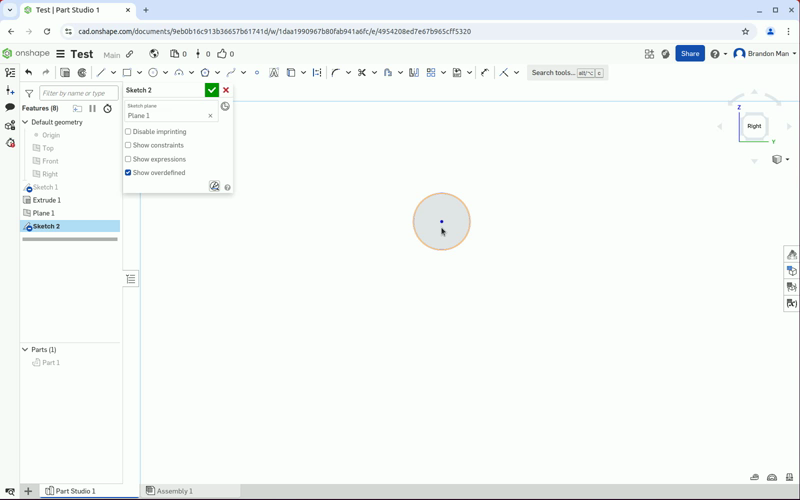
click(441, 227)
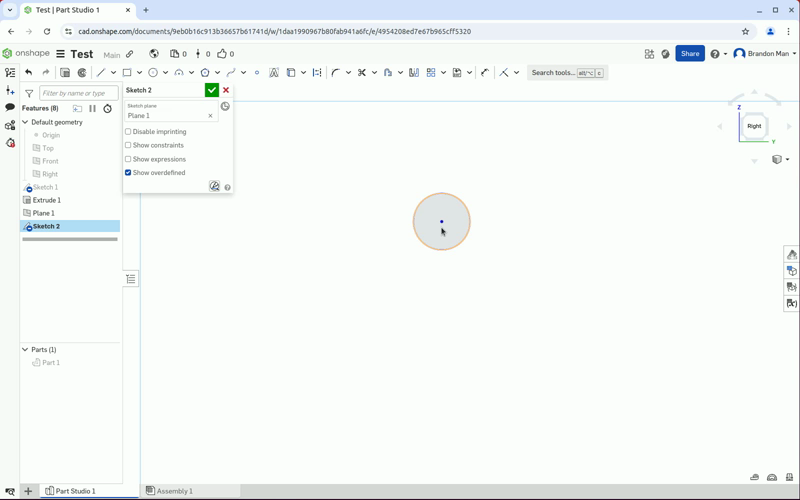
scroll(-6)
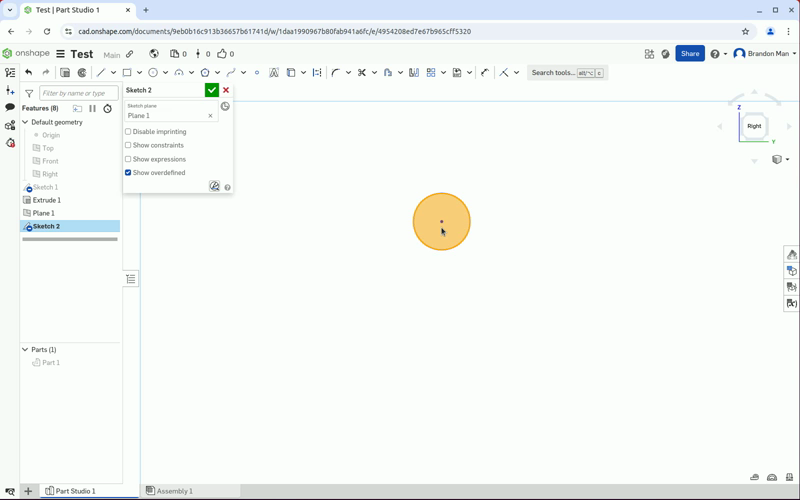
scroll(-6)
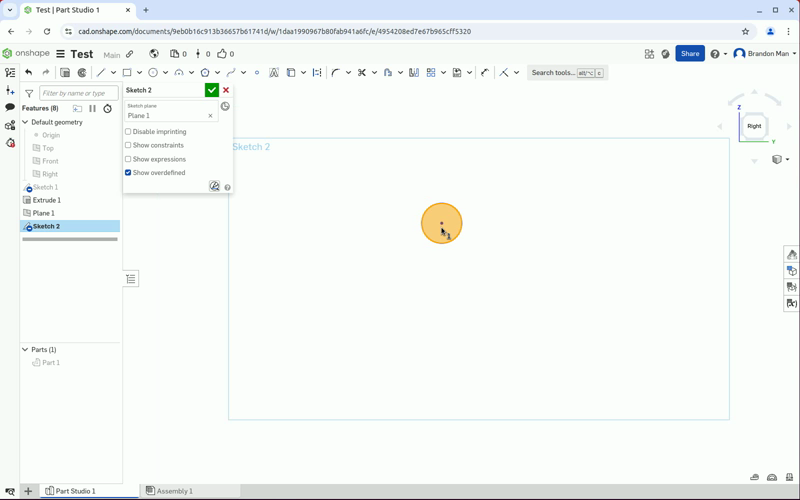
scroll(-6)
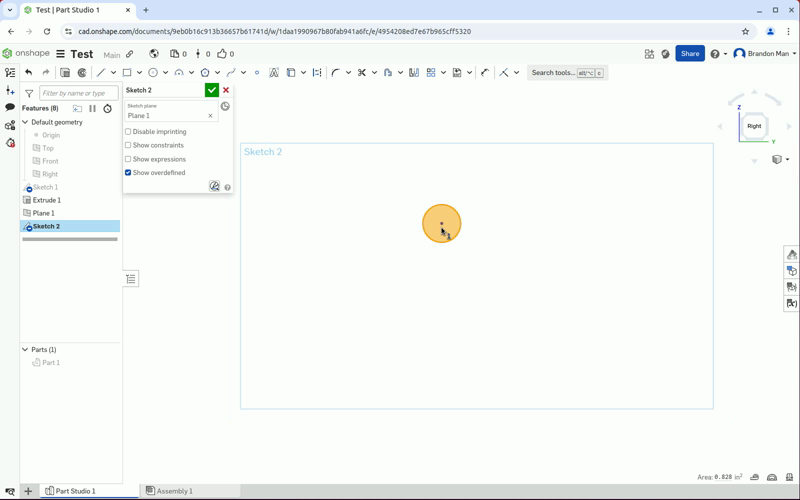
scroll(-6)
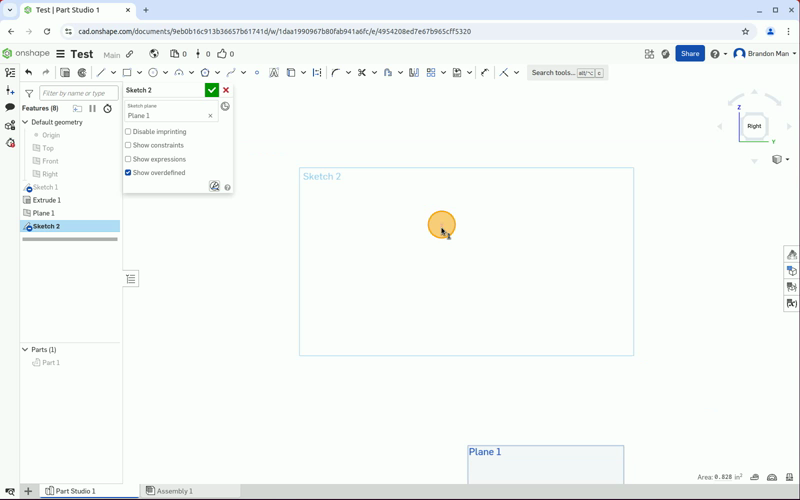
scroll(-6)
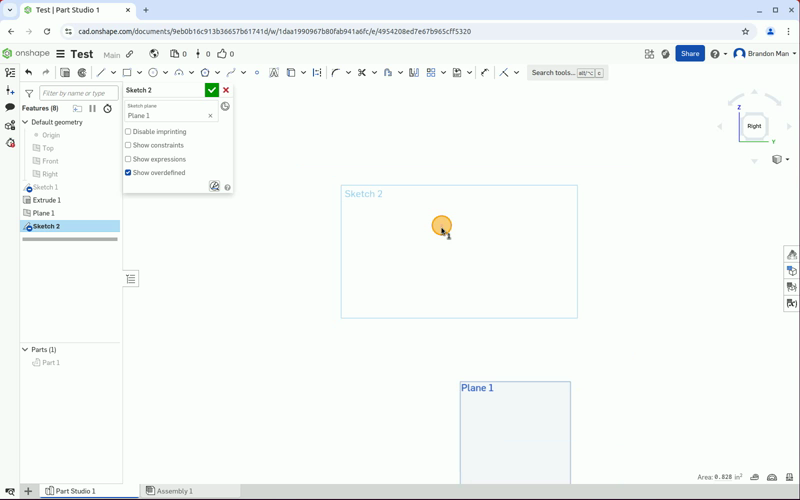
scroll(-6)
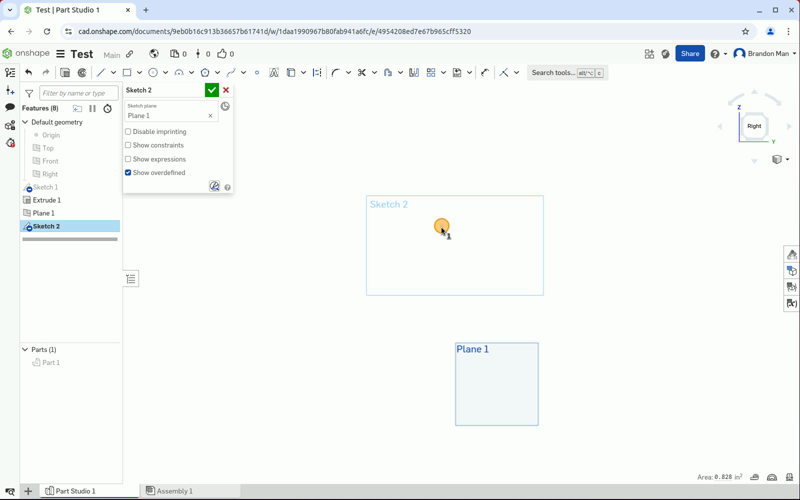
scroll(-6)
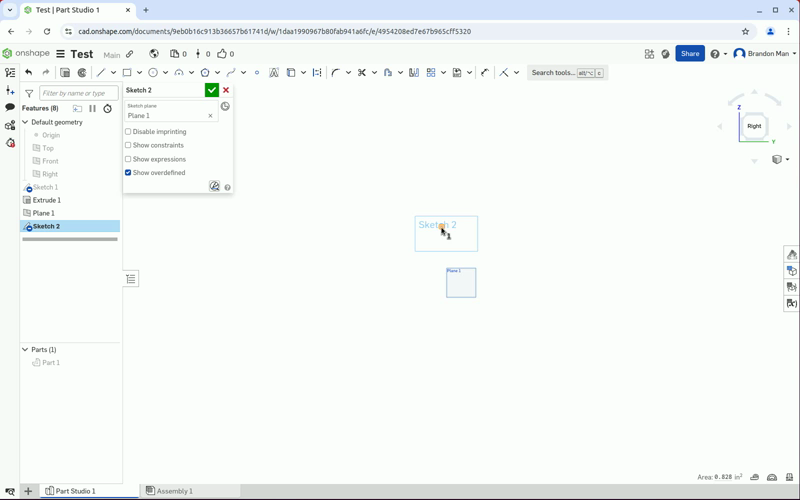
mouse_move(73, 352)
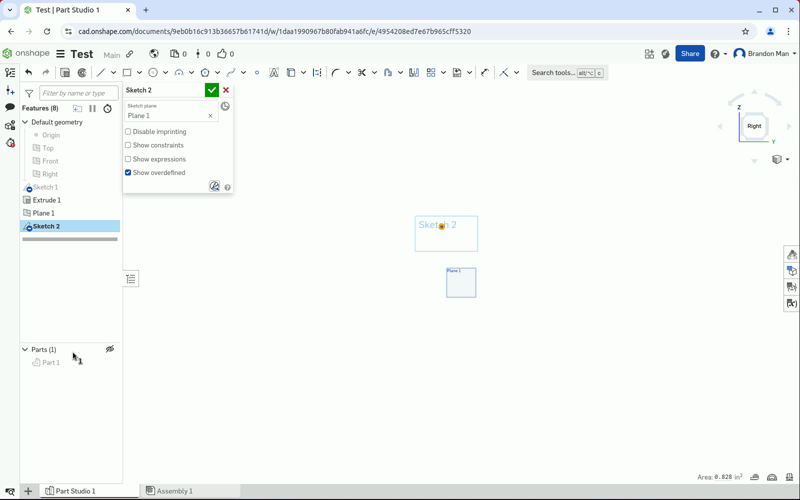
key(shift+y)
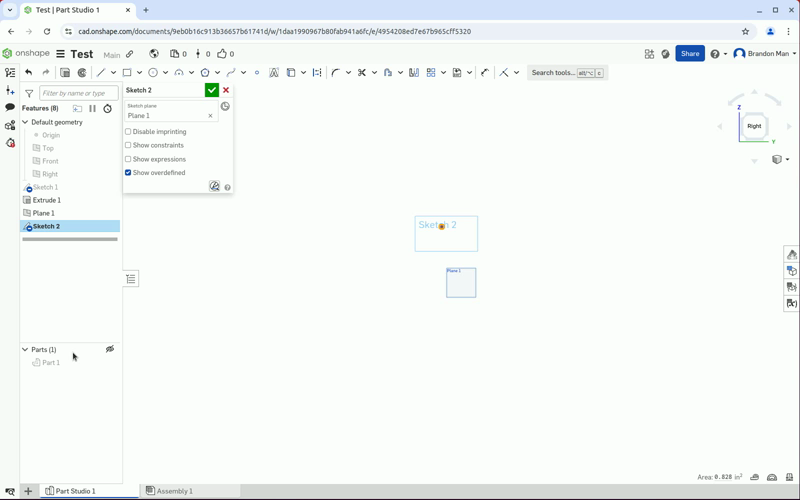
key(shift+e)
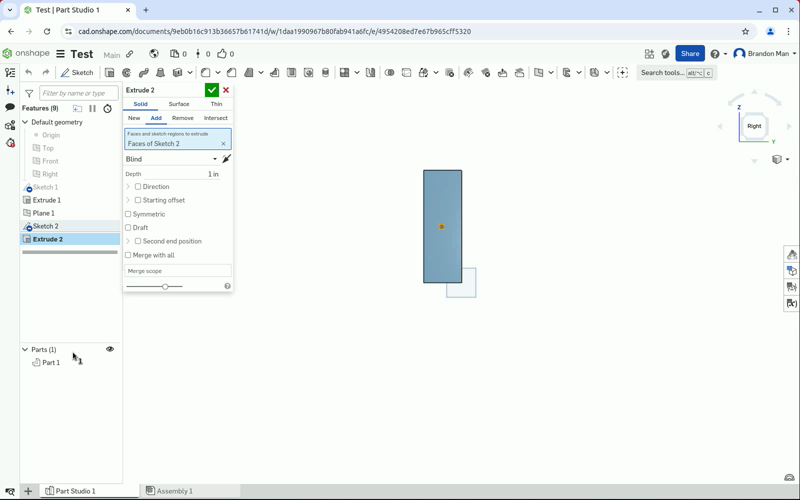
mouse_move(143, 106)
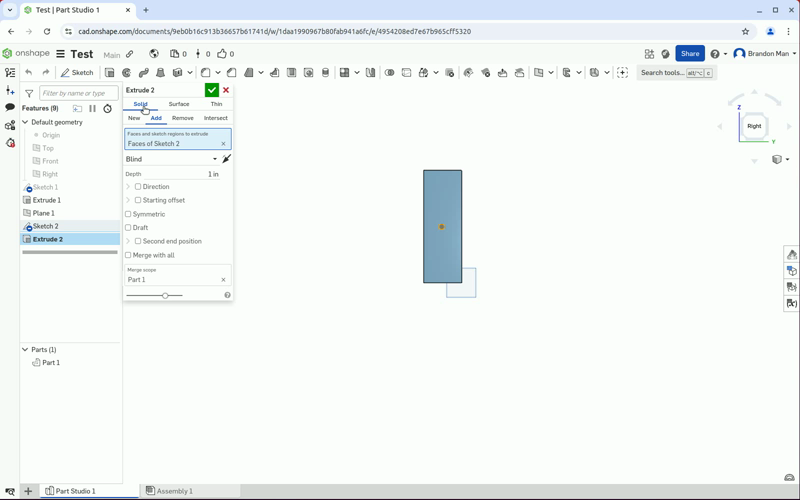
click(143, 106)
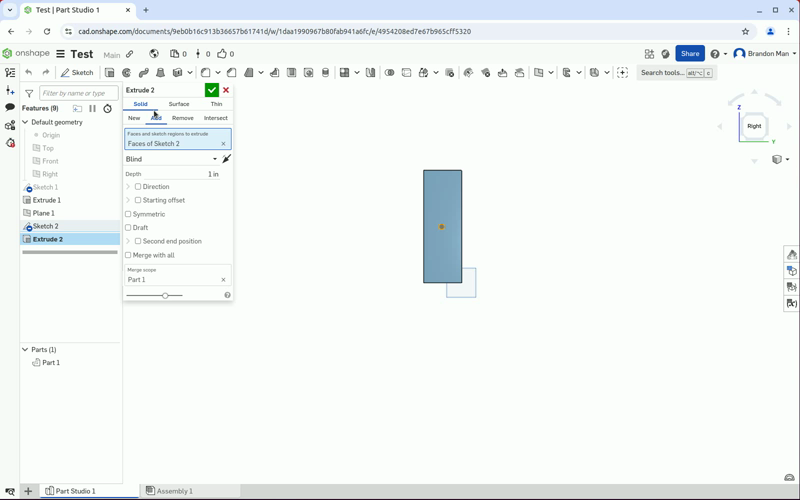
mouse_move(186, 120)
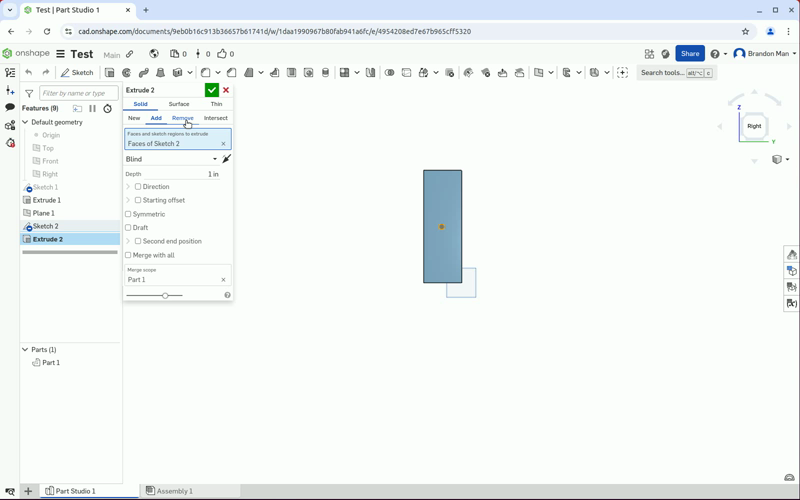
click(186, 120)
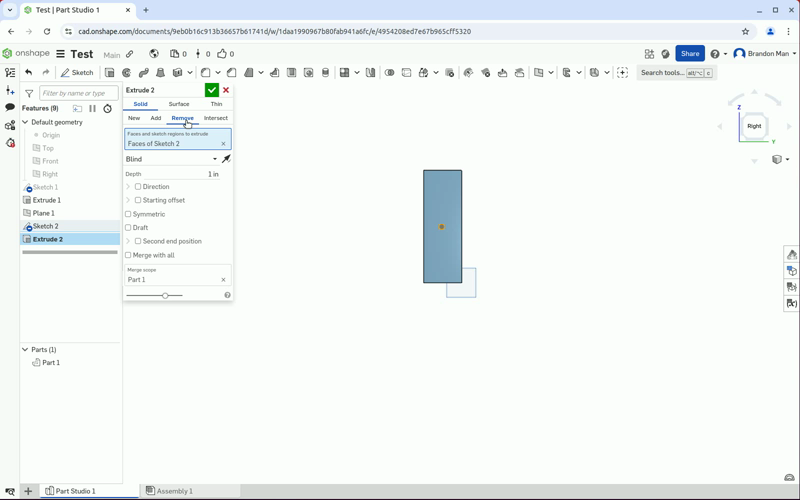
key(tab, 4)
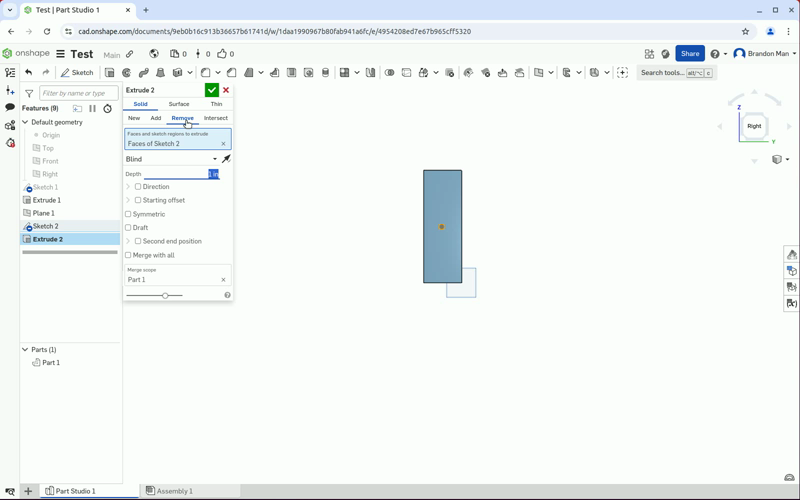
text(1.444)
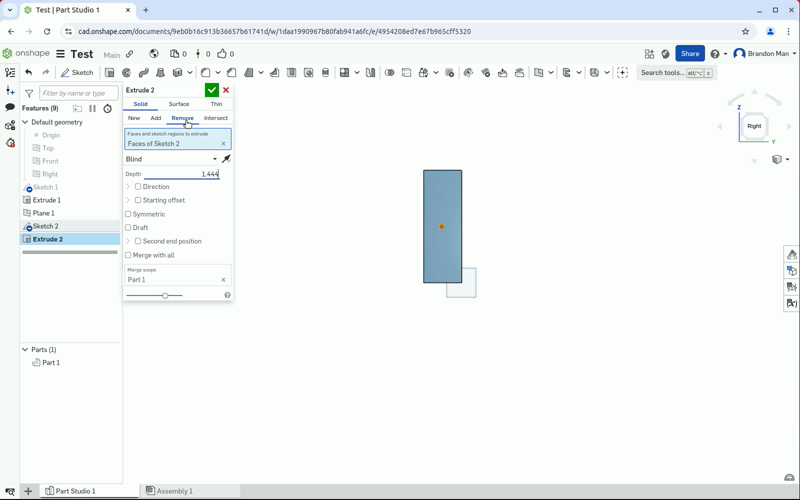
key(tab, 6)
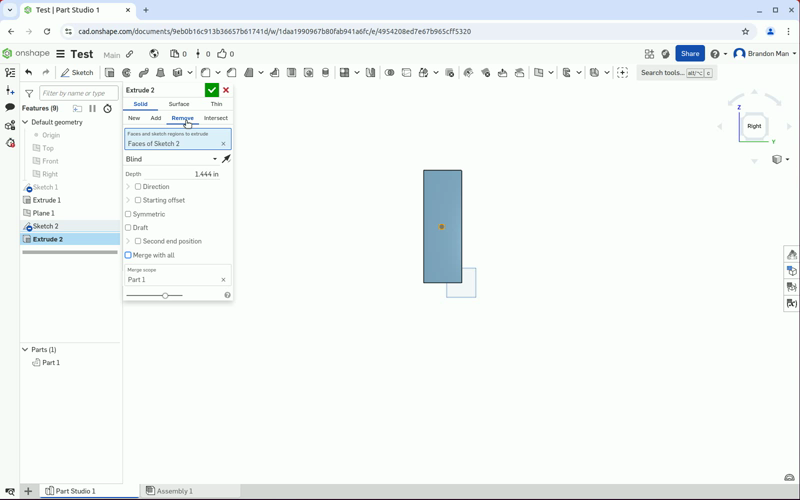
key(space)
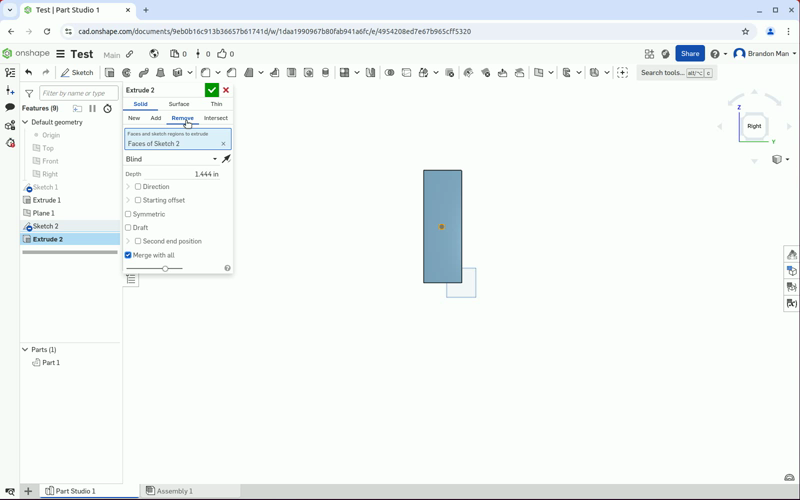
key(enter)
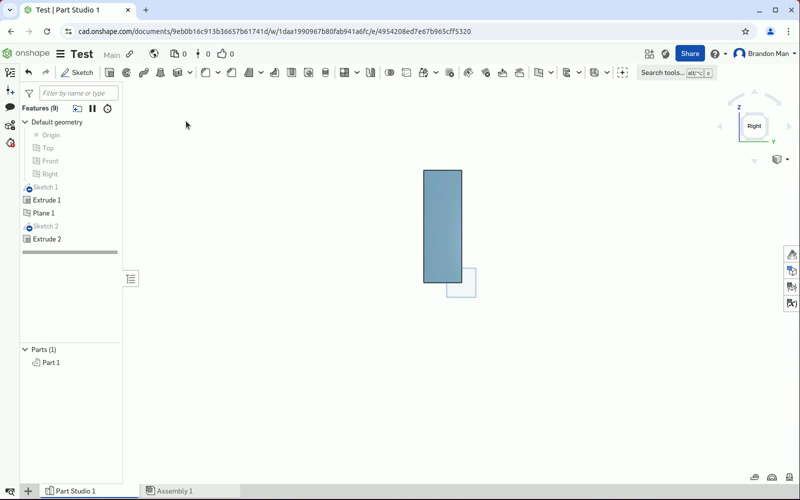
key(shift+h)
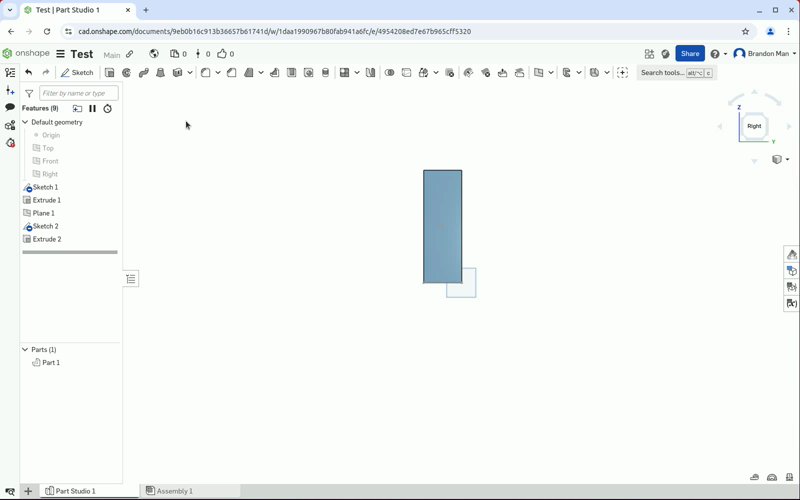
key(shift+h)
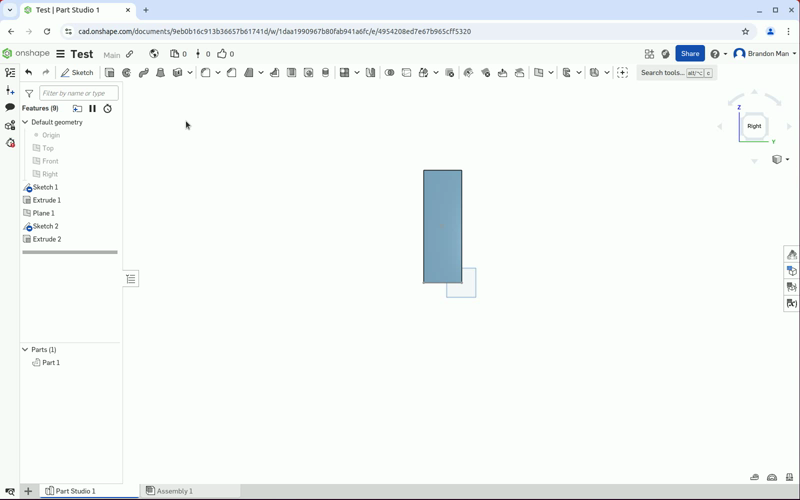
key(shift+7)
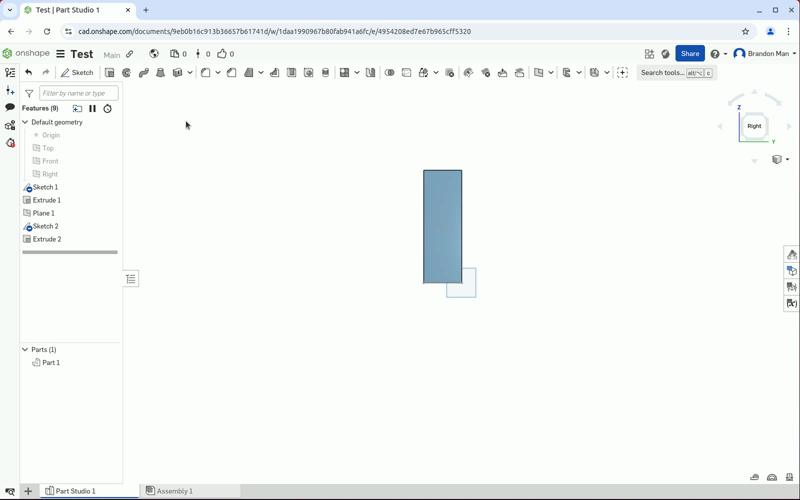
key(right, 2)
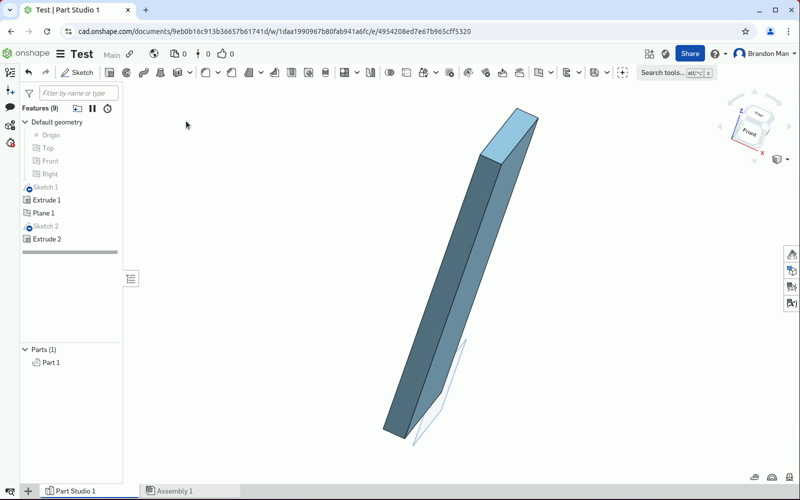
key(down, 2)
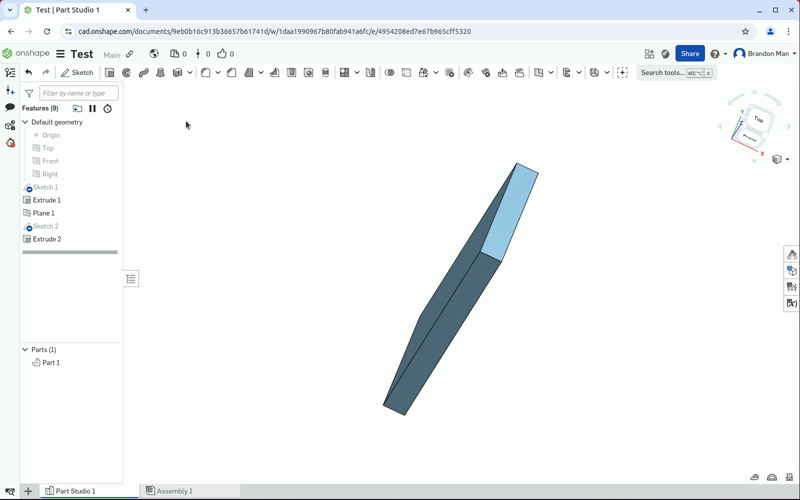
key(up, 2)
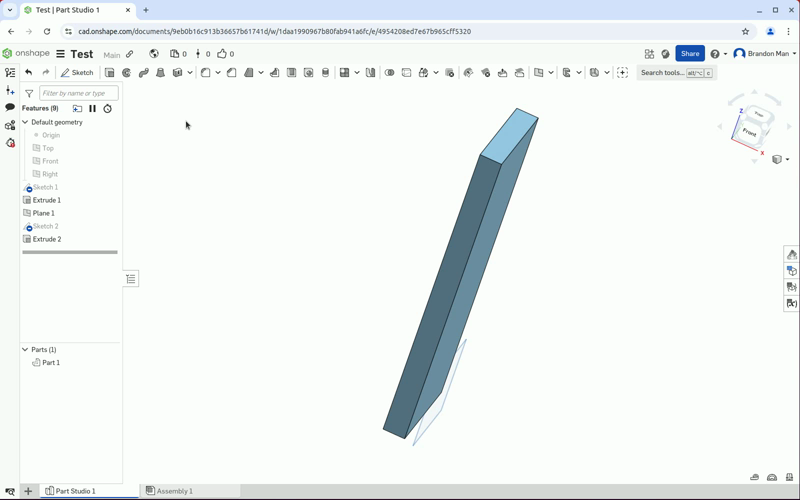
key(left, 2)
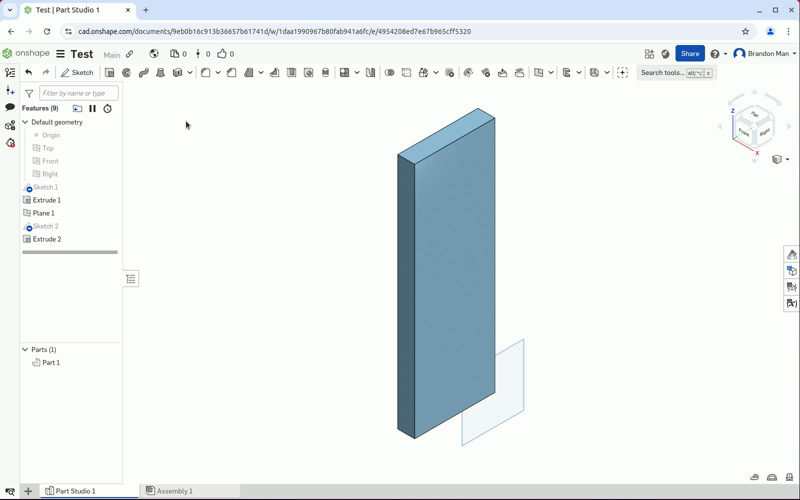
mouse_move(73, 189)
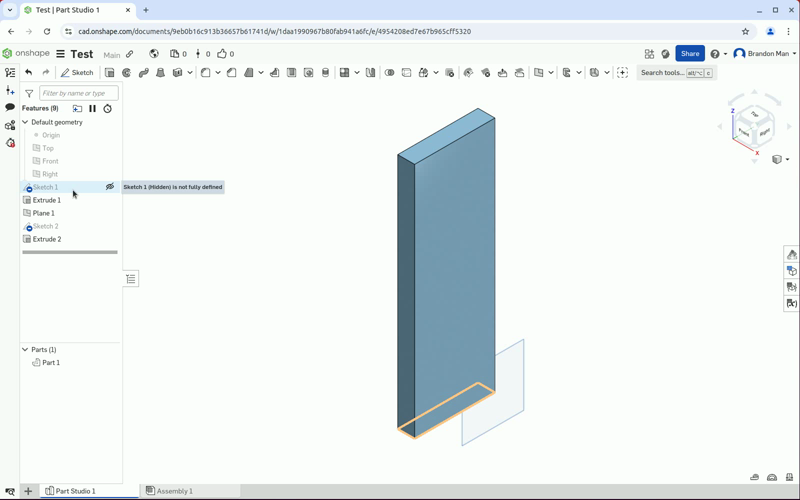
click(73, 189)